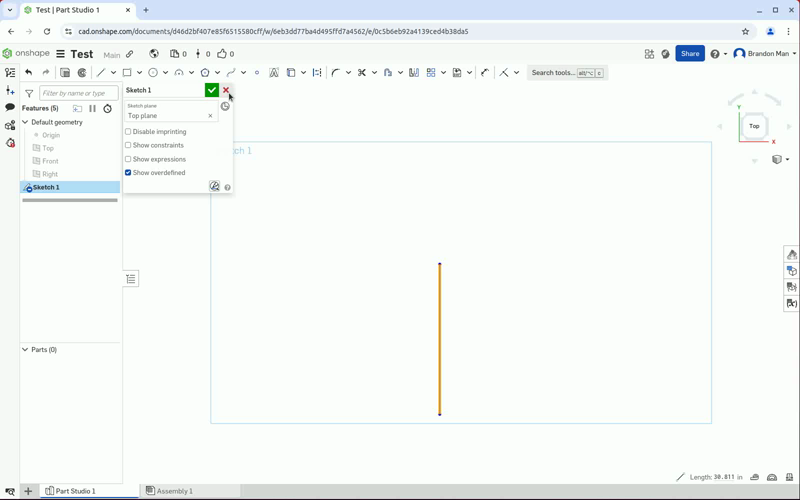
key(shift+h)
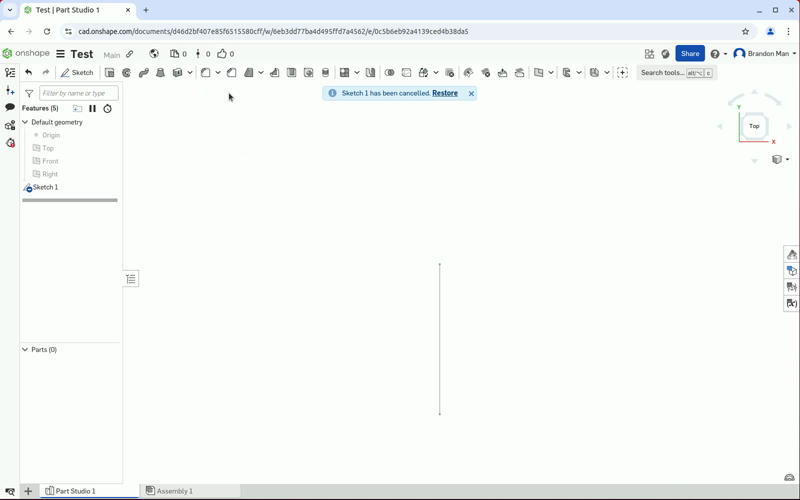
key(shift+s)
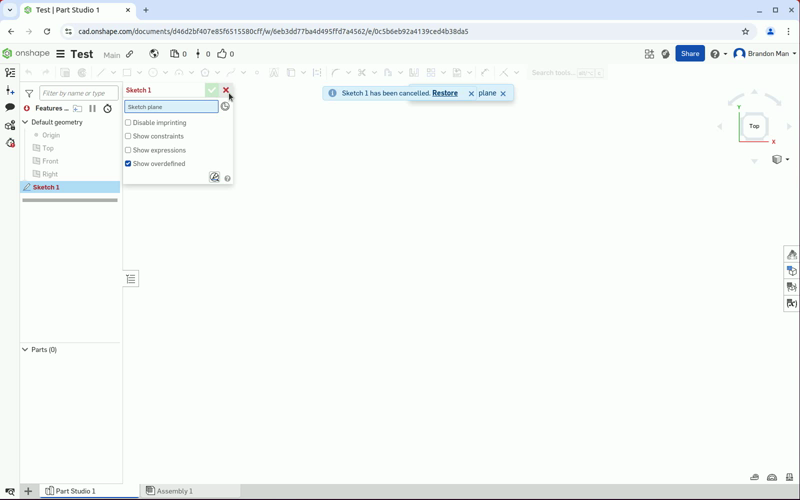
mouse_move(73, 150)
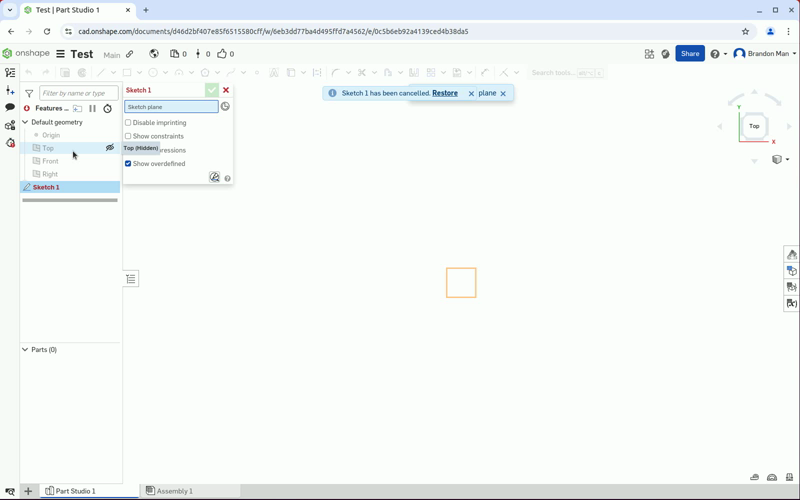
click(73, 150)
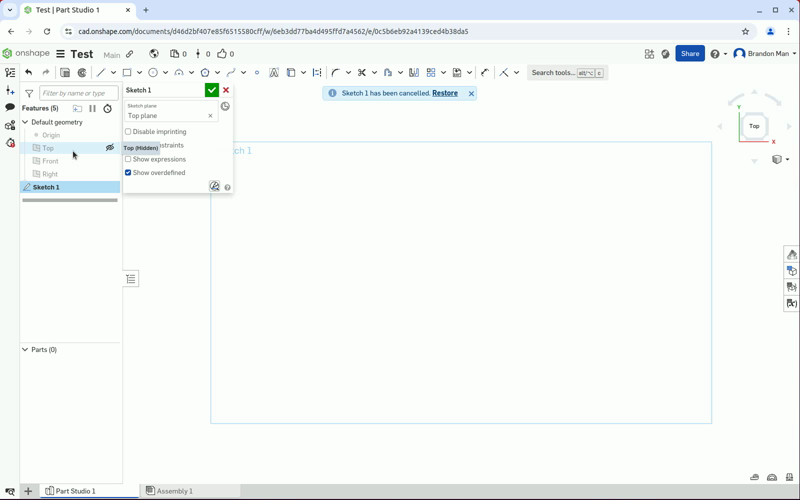
mouse_move(73, 352)
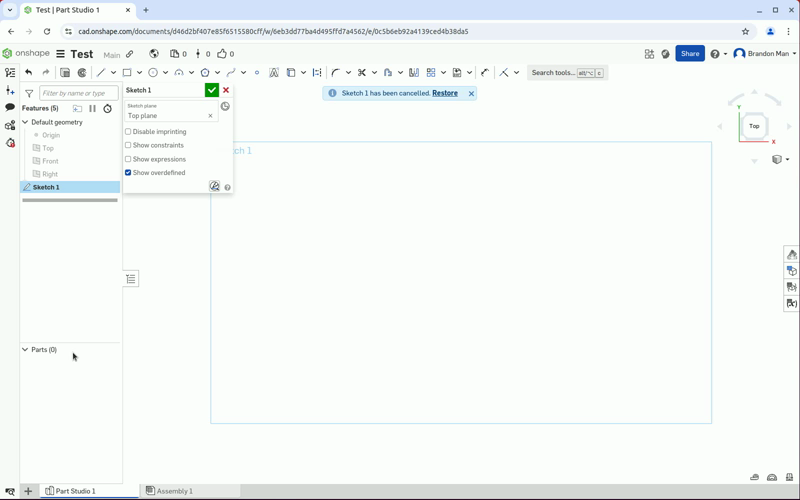
key(y)
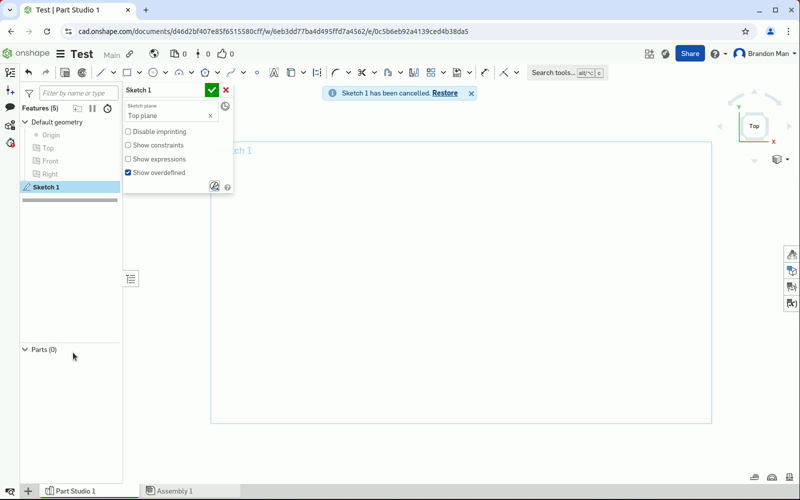
key(a)
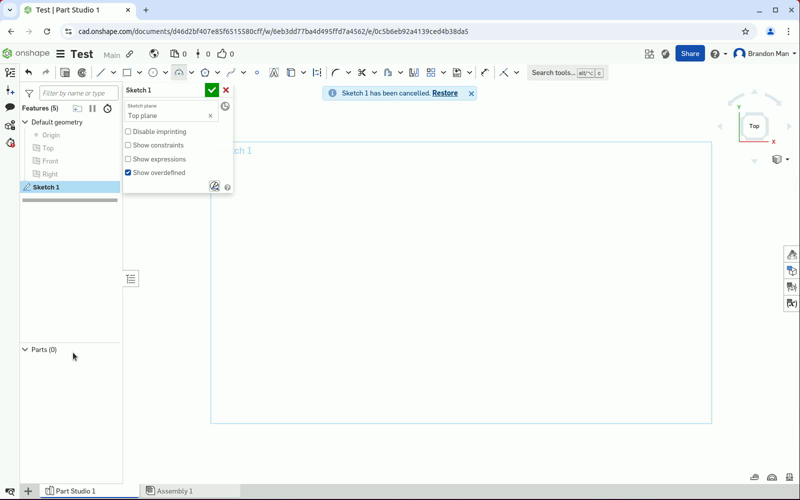
key_down(shift)
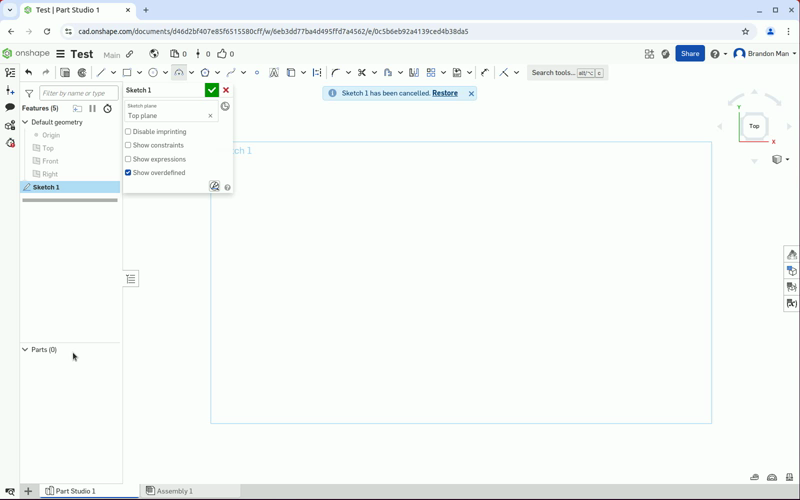
mouse_move(361, 251)
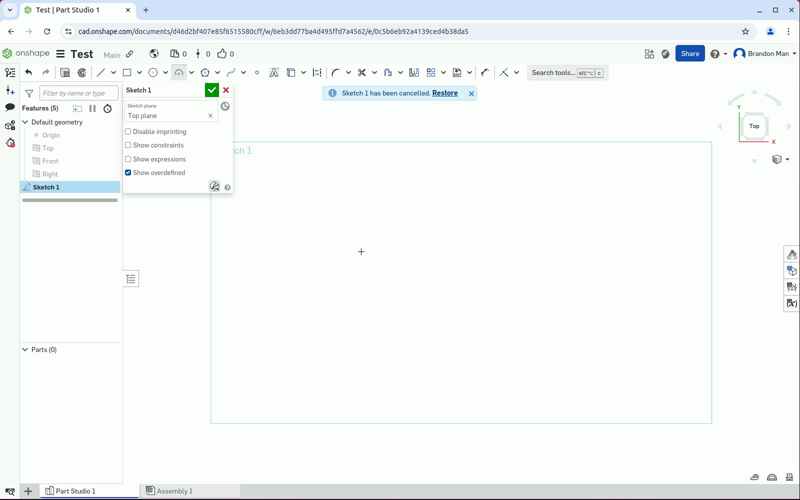
click(361, 251)
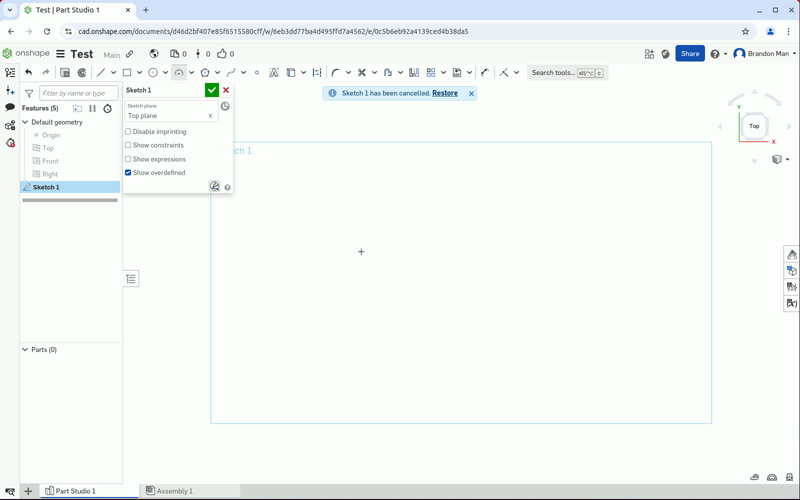
key_up(shift)
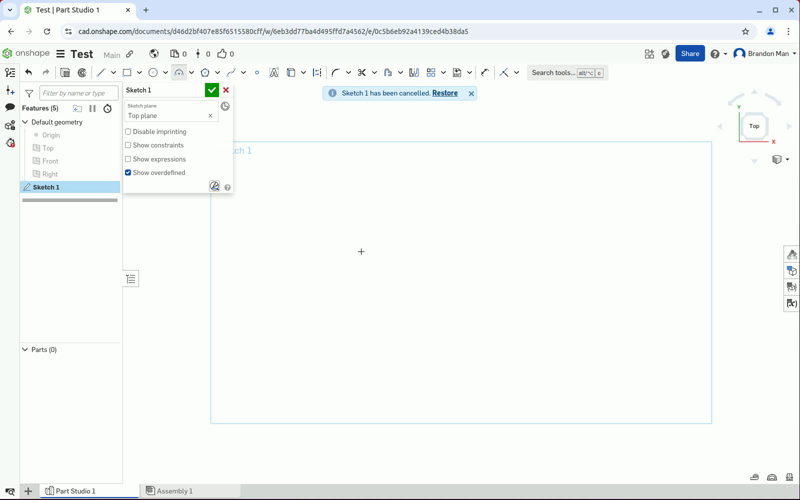
key_down(shift)
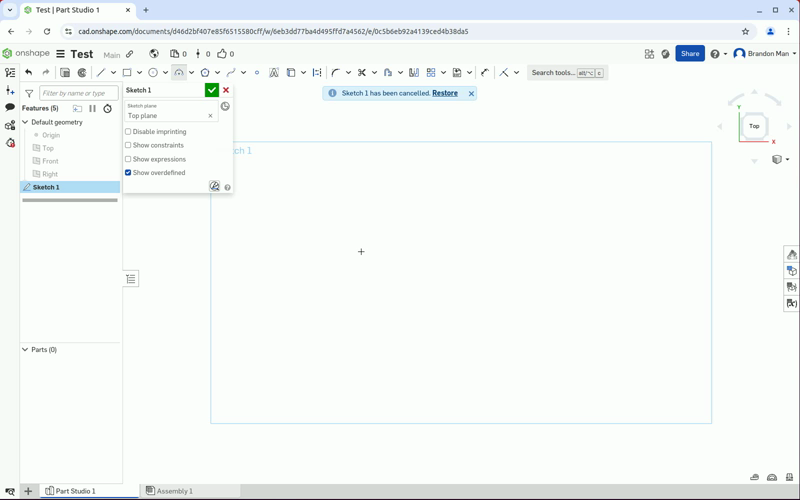
mouse_move(372, 263)
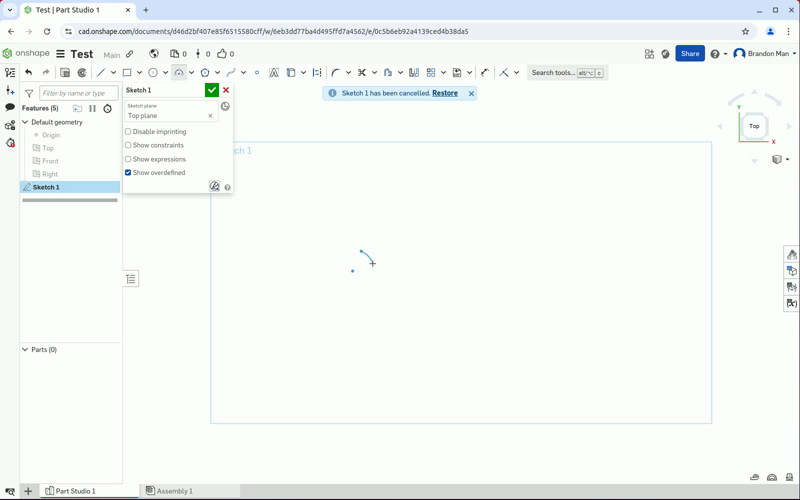
click(372, 263)
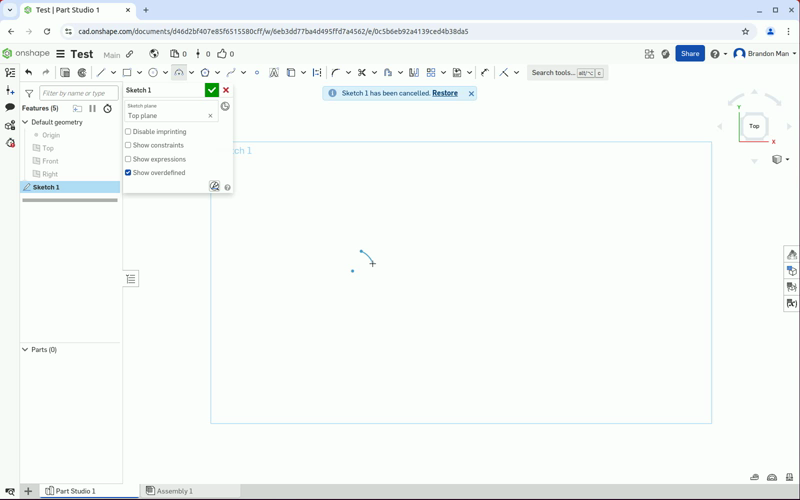
mouse_move(364, 259)
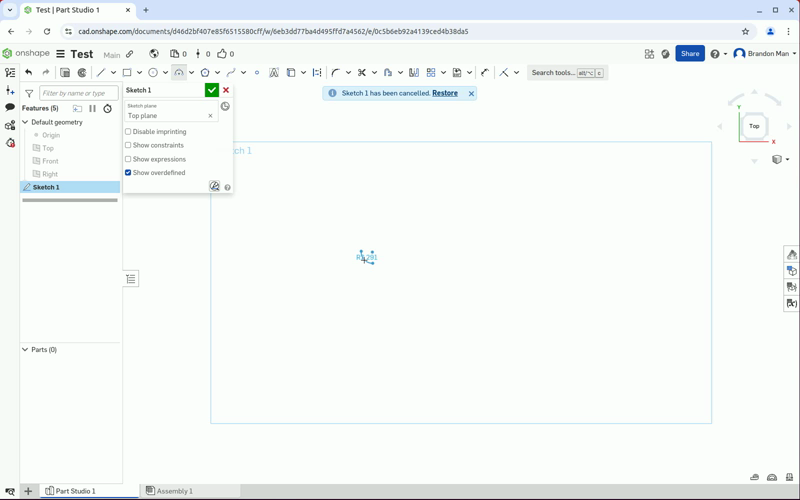
click(364, 259)
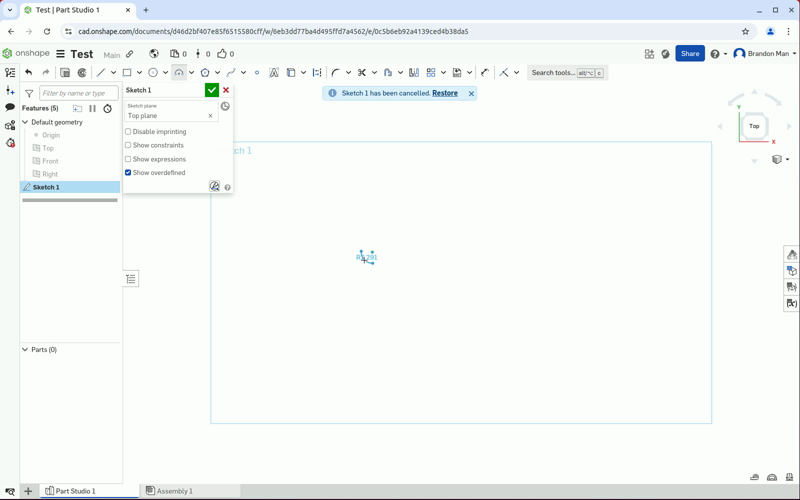
key_up(shift)
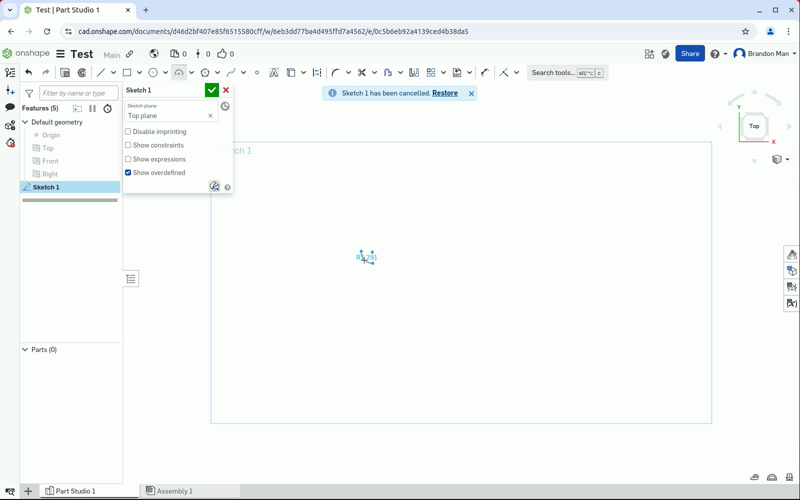
key(esc)
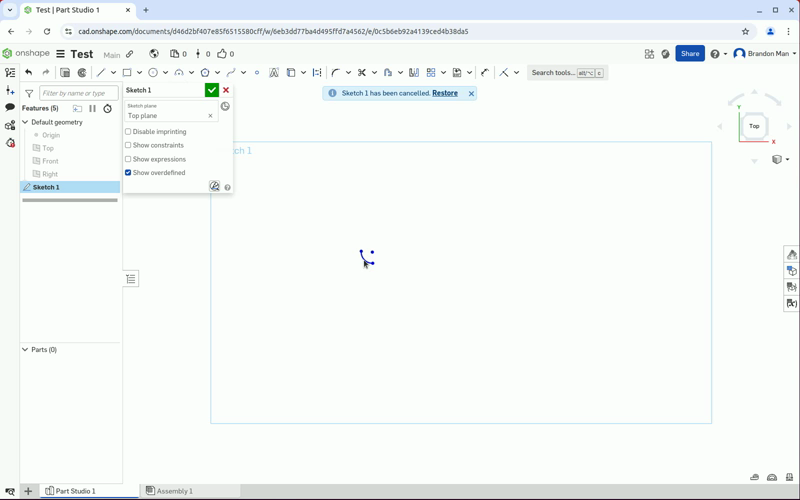
key(l)
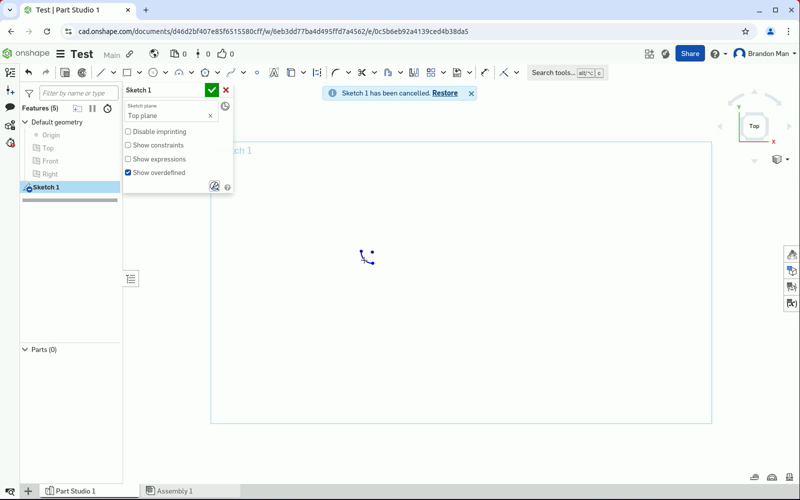
mouse_move(372, 263)
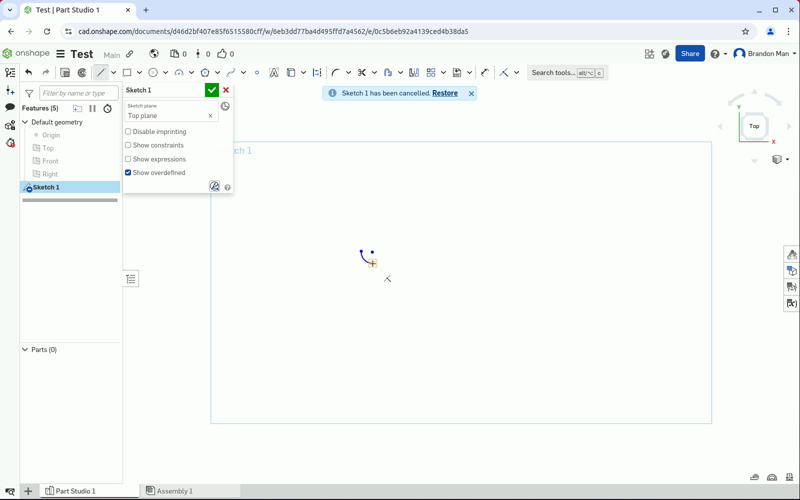
click(372, 263)
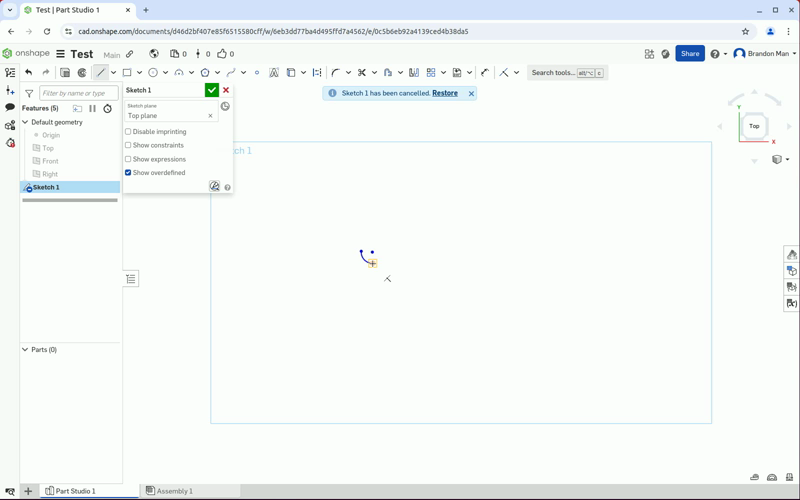
key_down(shift)
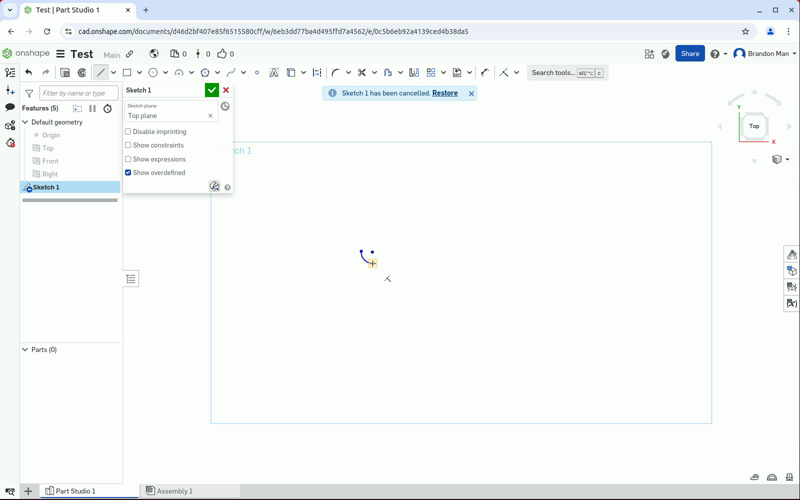
mouse_move(442, 263)
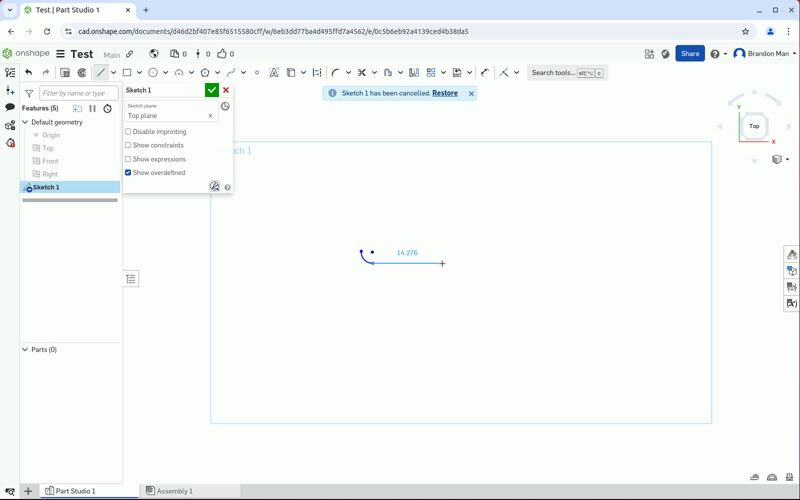
click(442, 263)
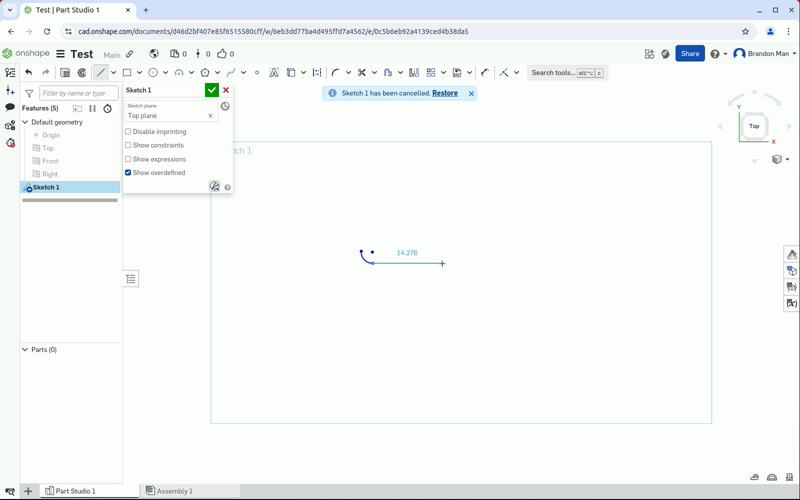
key_up(shift)
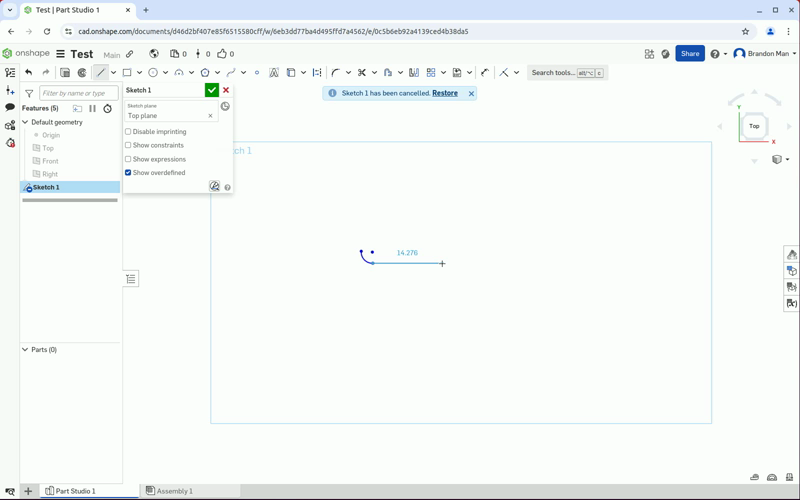
key(esc)
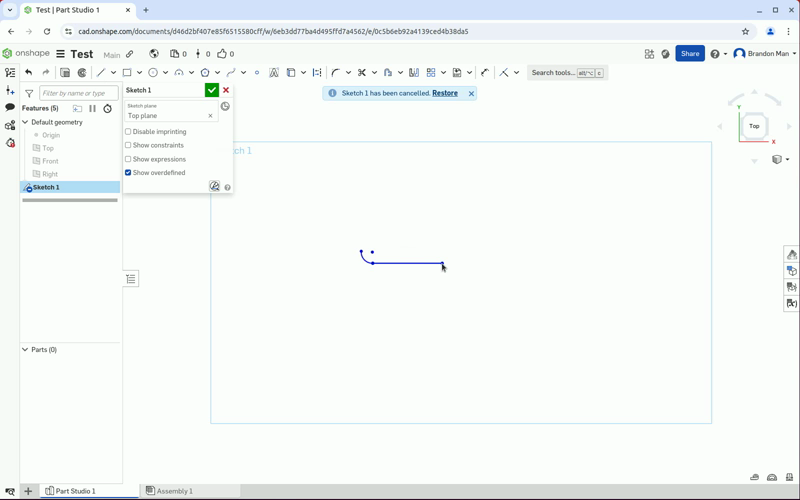
key(a)
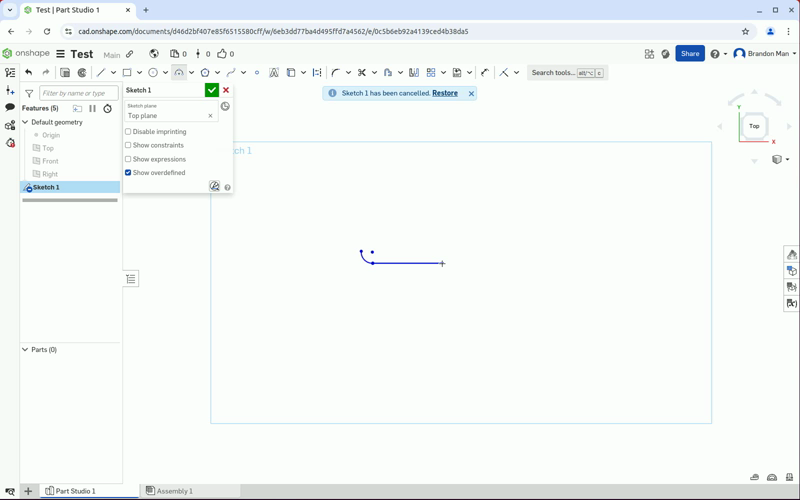
mouse_move(442, 263)
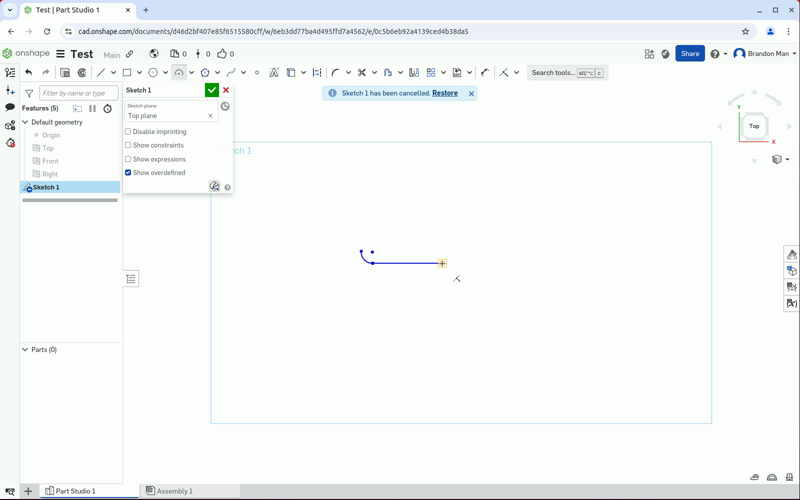
click(442, 263)
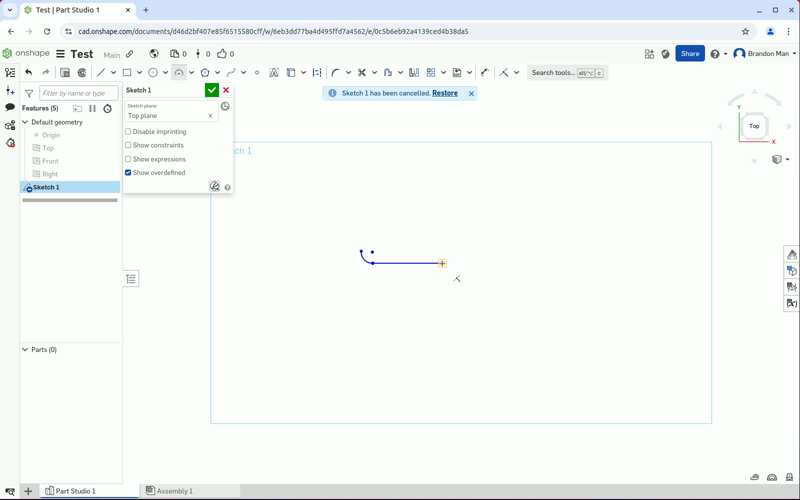
key_down(shift)
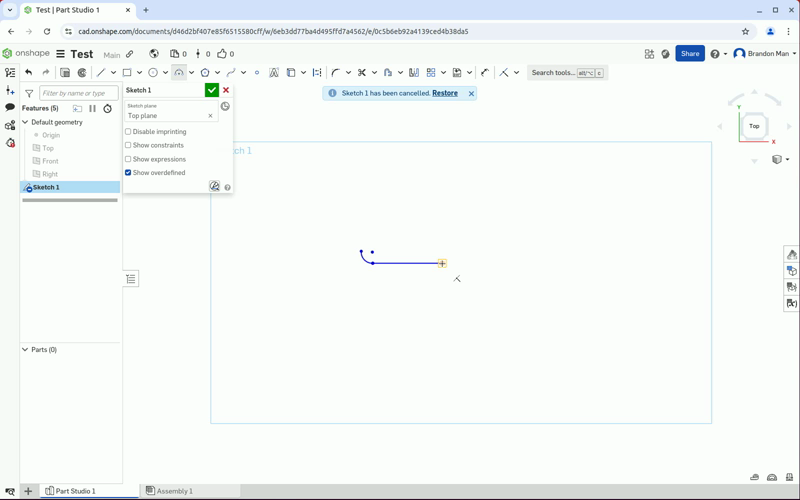
mouse_move(453, 251)
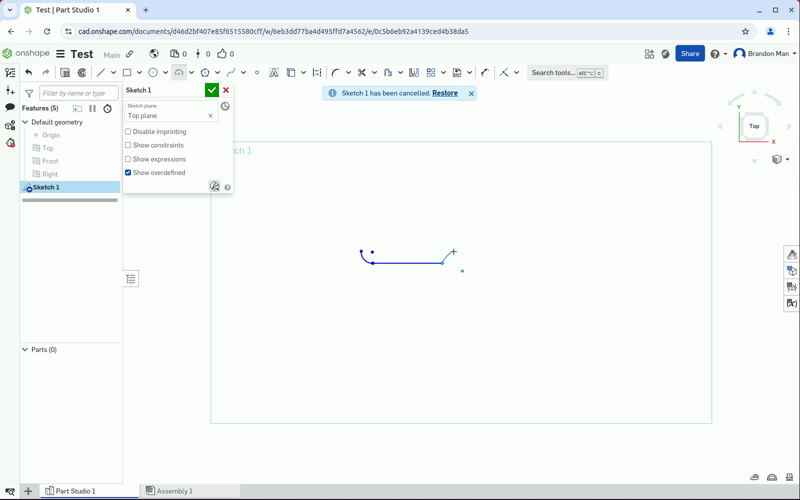
click(453, 251)
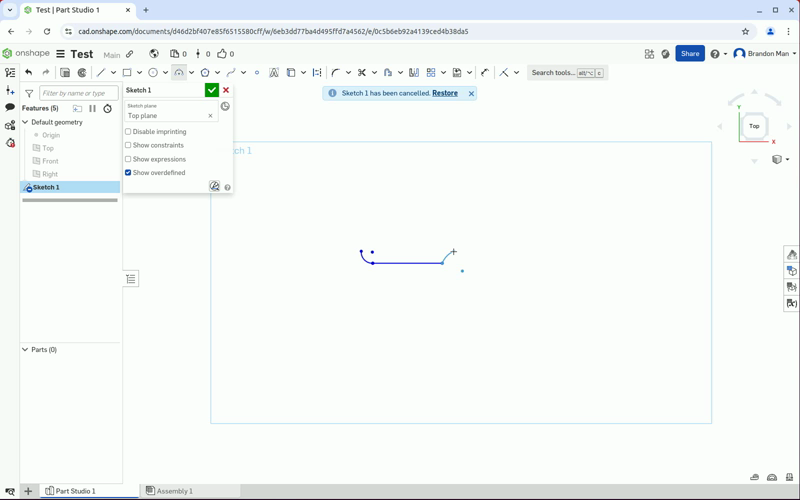
mouse_move(450, 259)
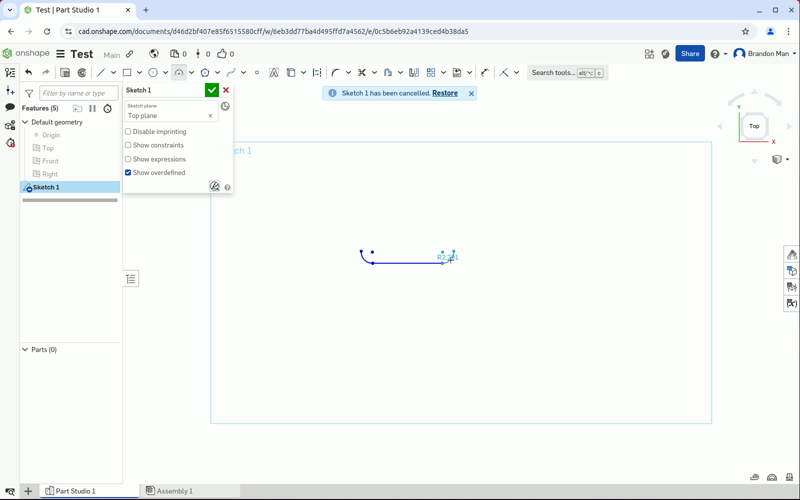
click(450, 259)
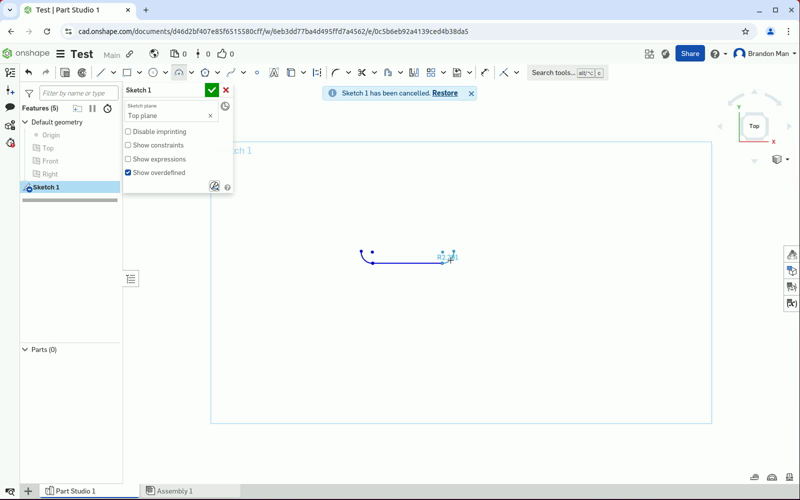
key_up(shift)
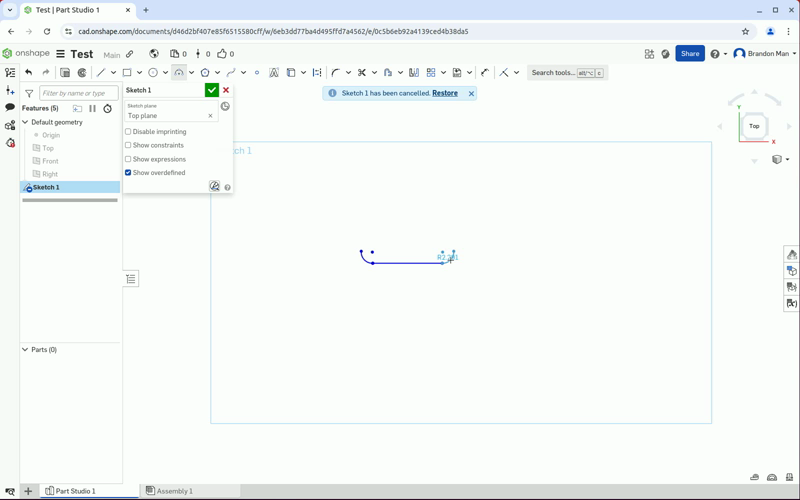
key(esc)
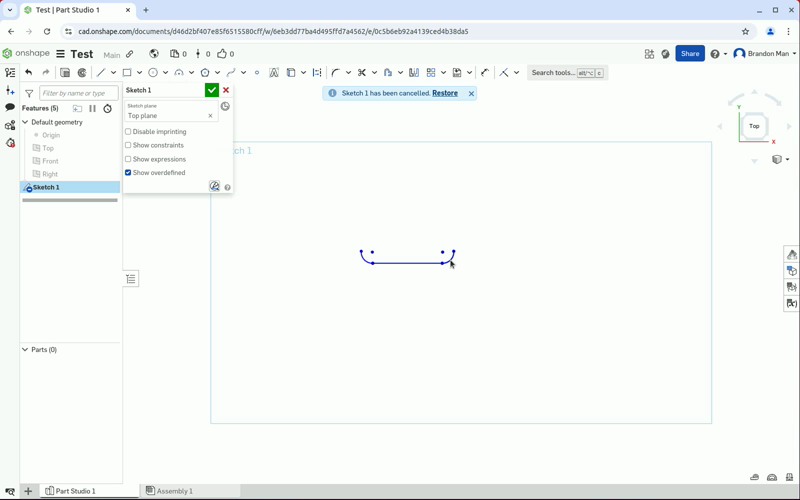
key(l)
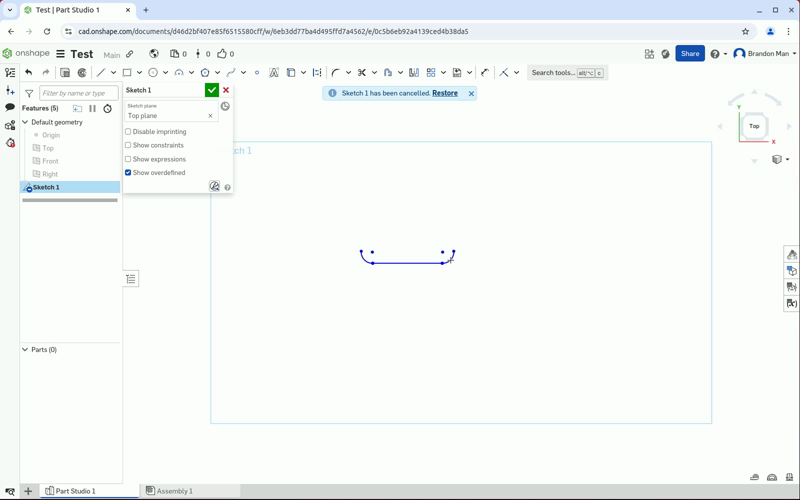
mouse_move(453, 251)
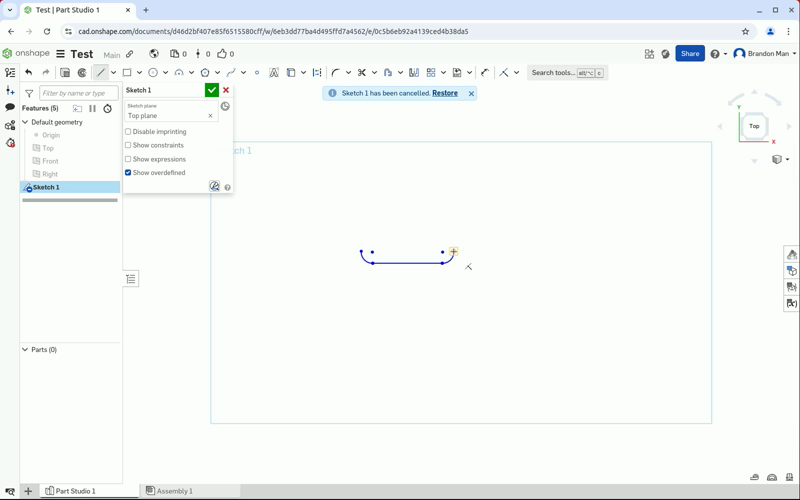
click(453, 251)
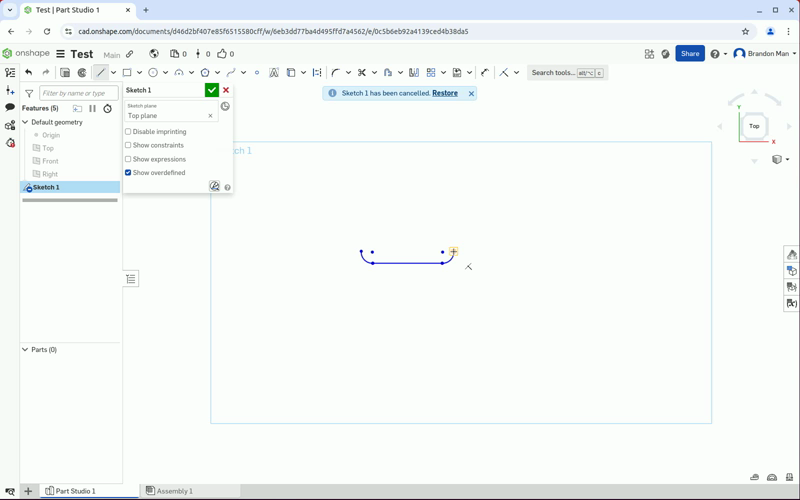
key_down(shift)
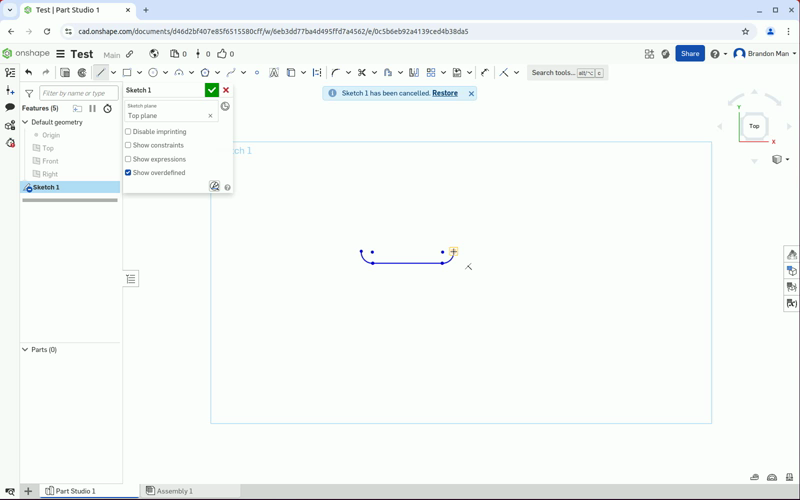
mouse_move(453, 181)
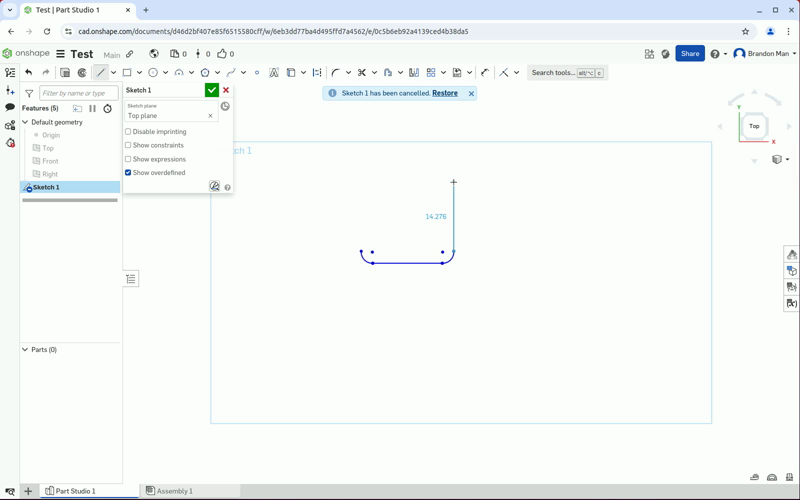
click(453, 181)
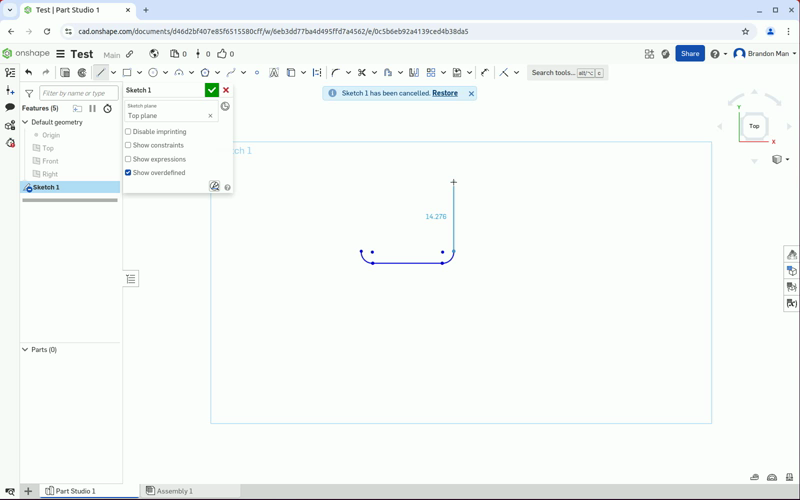
key_up(shift)
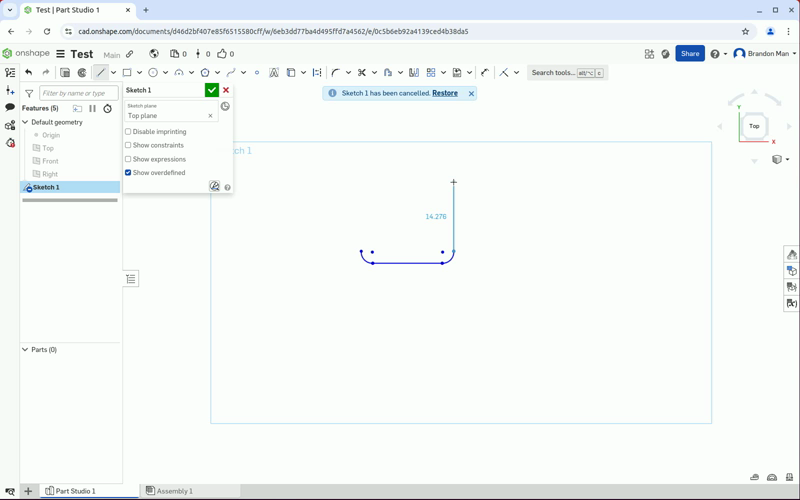
key(esc)
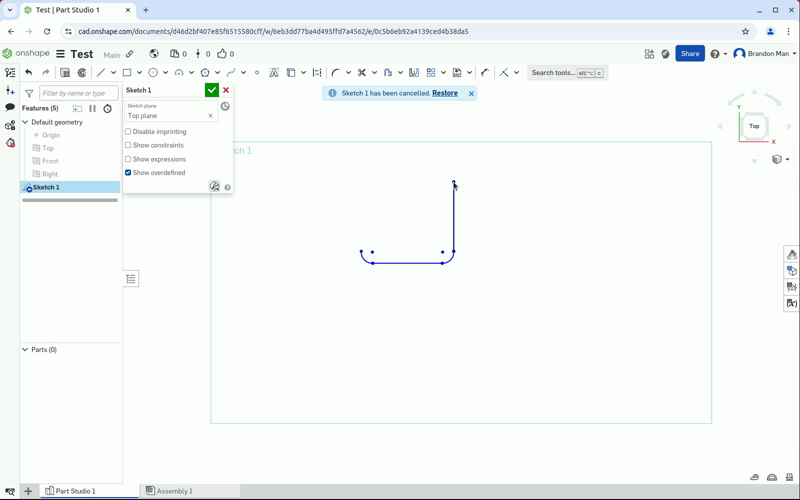
key(a)
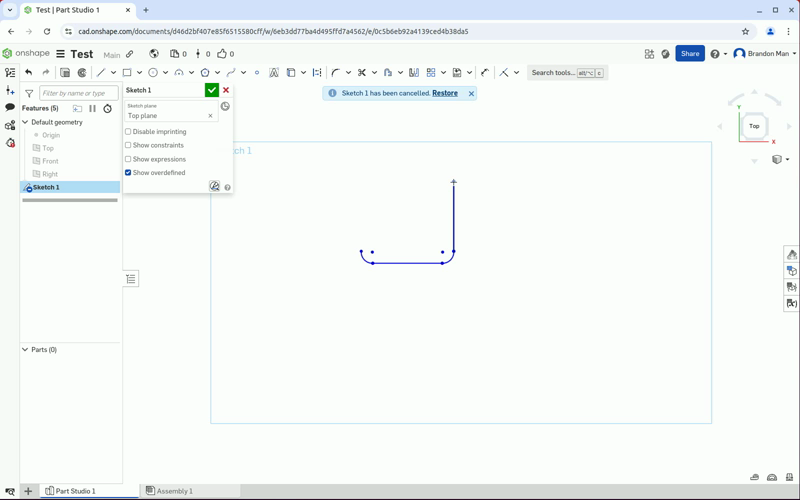
mouse_move(453, 181)
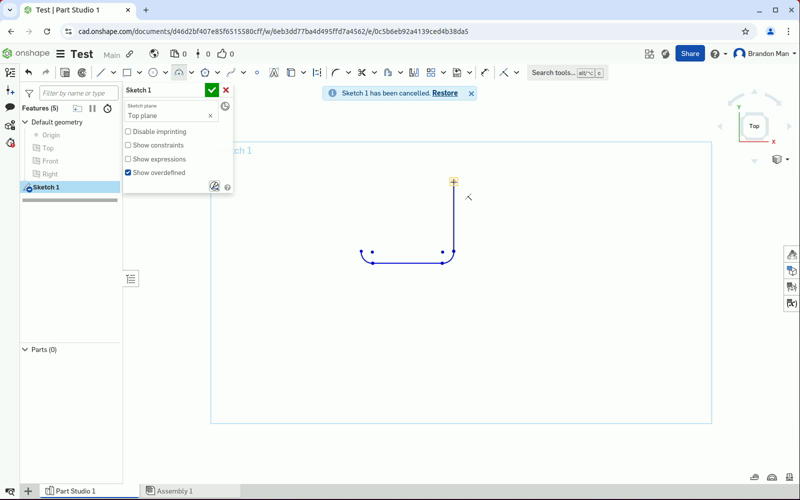
click(453, 181)
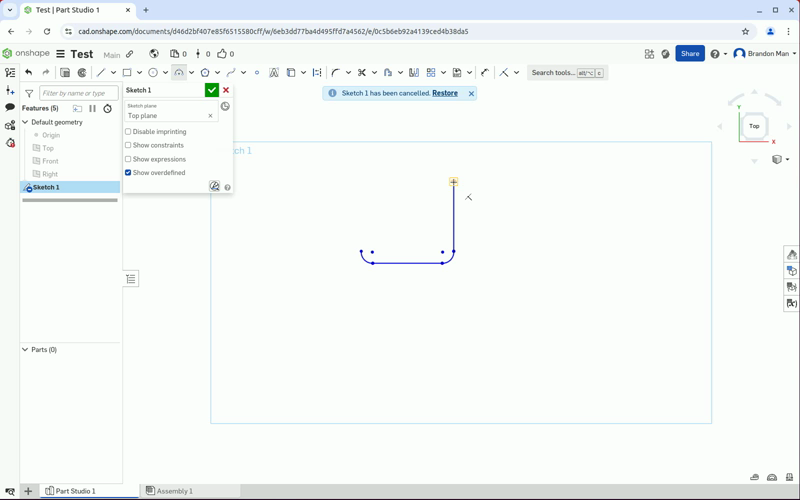
key_down(shift)
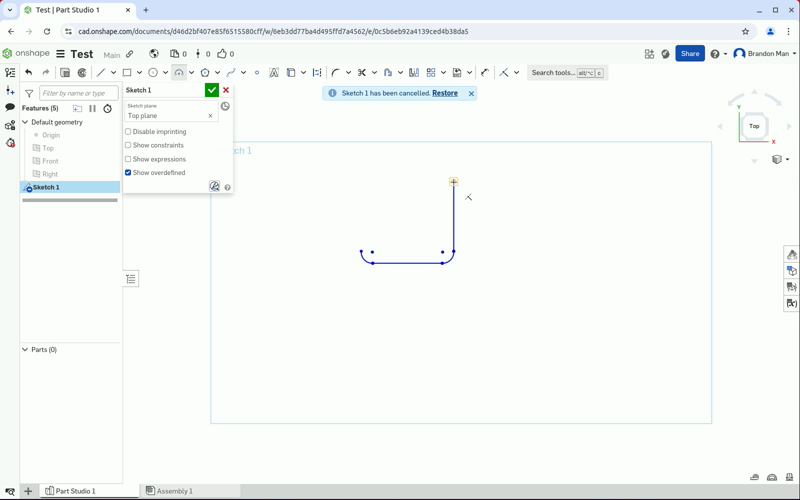
mouse_move(442, 170)
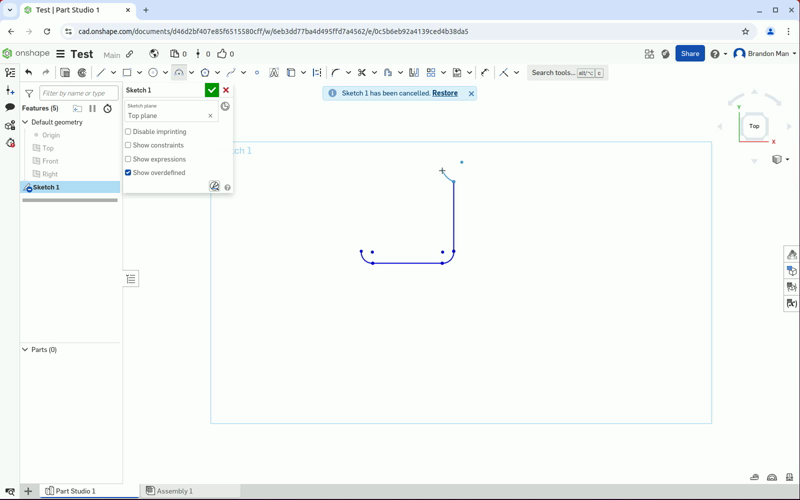
click(442, 170)
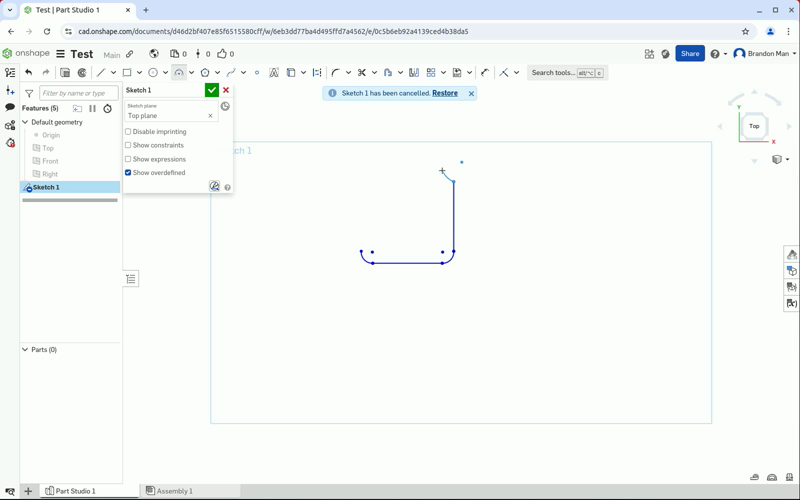
mouse_move(450, 173)
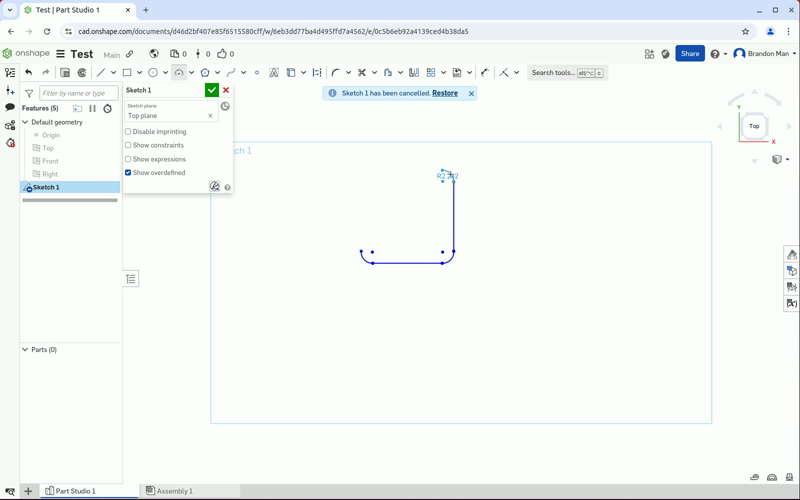
click(450, 173)
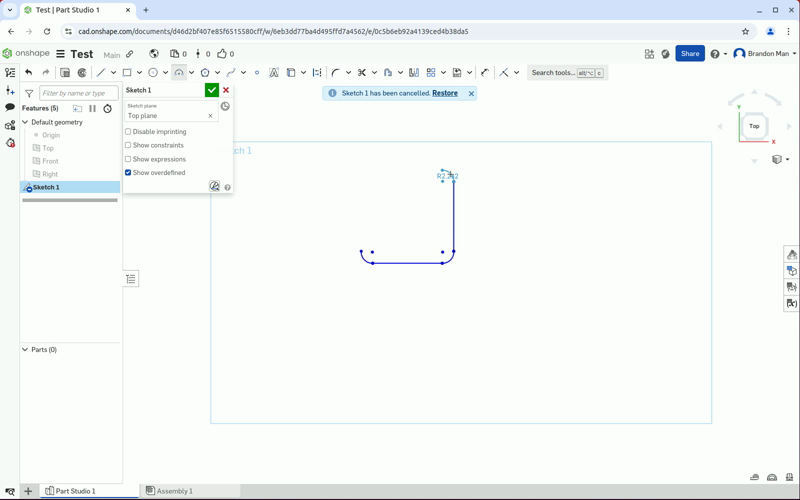
key_up(shift)
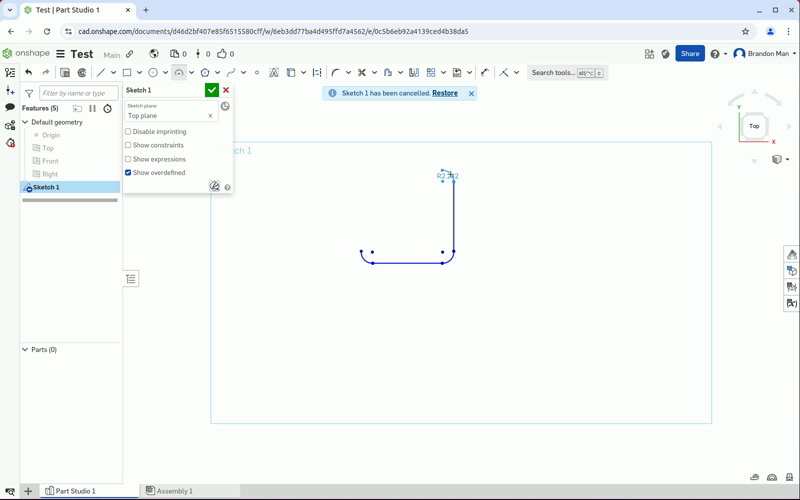
key(esc)
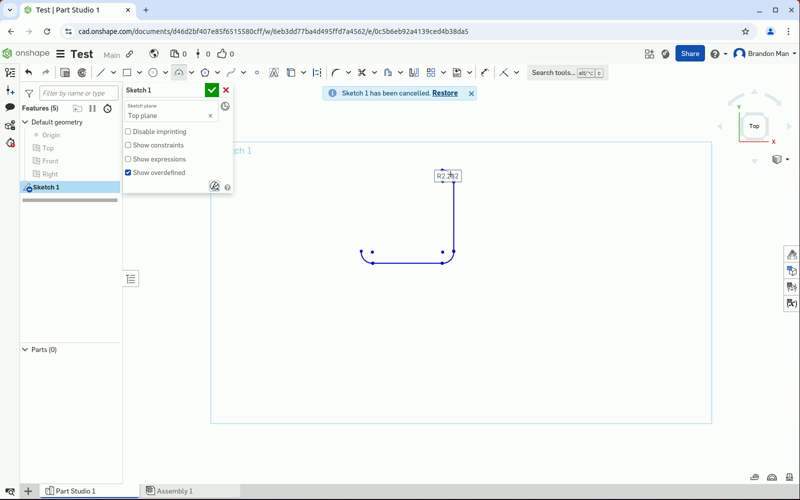
key(l)
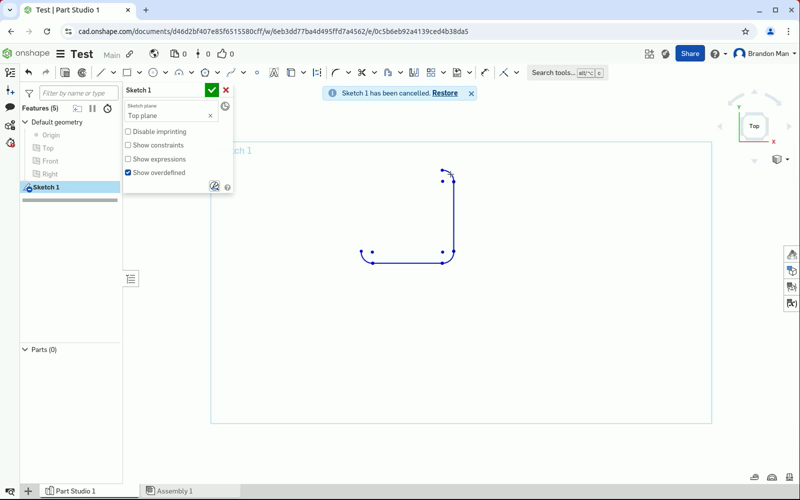
mouse_move(442, 170)
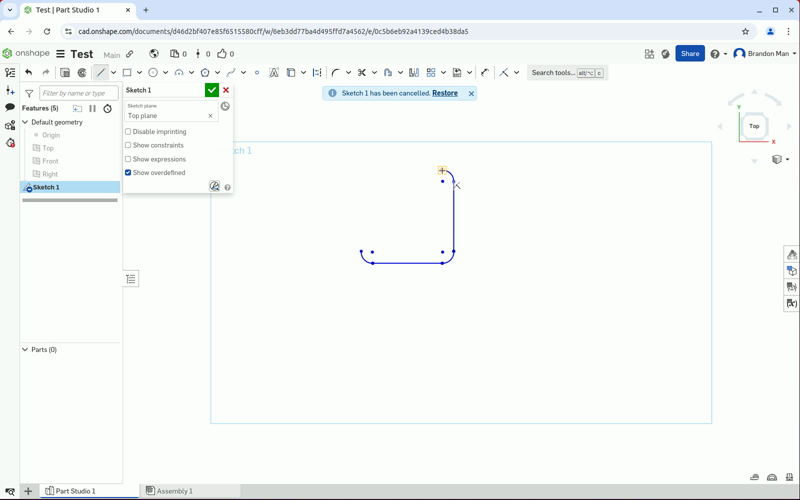
click(442, 170)
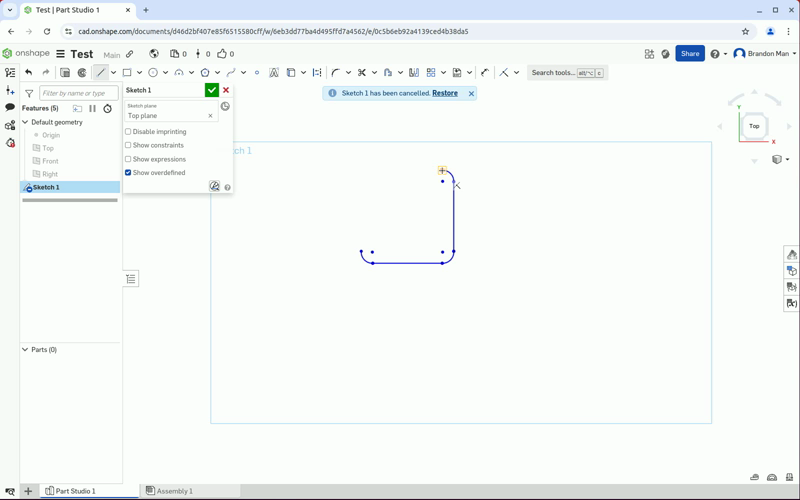
key_down(shift)
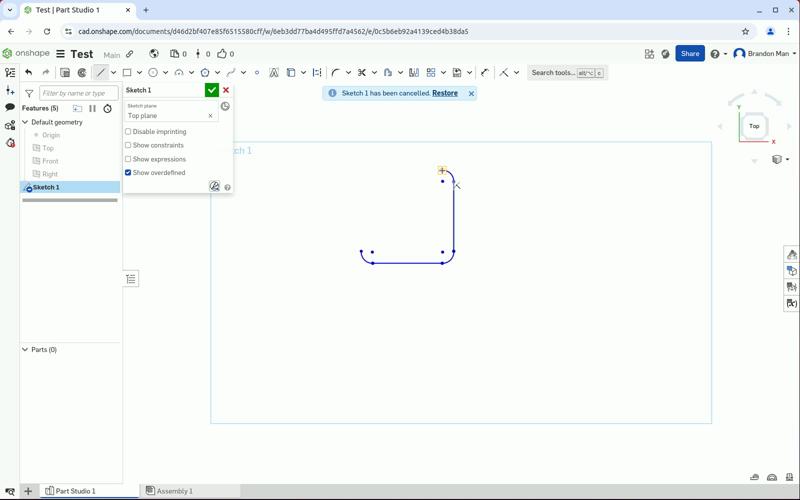
mouse_move(372, 170)
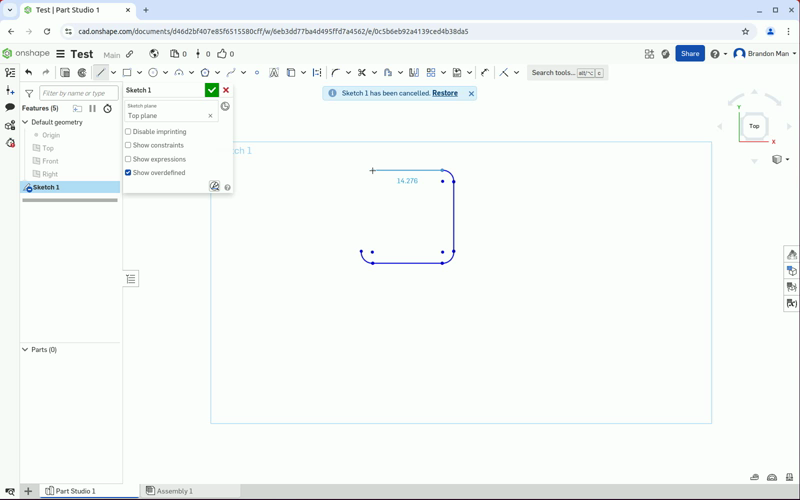
click(372, 170)
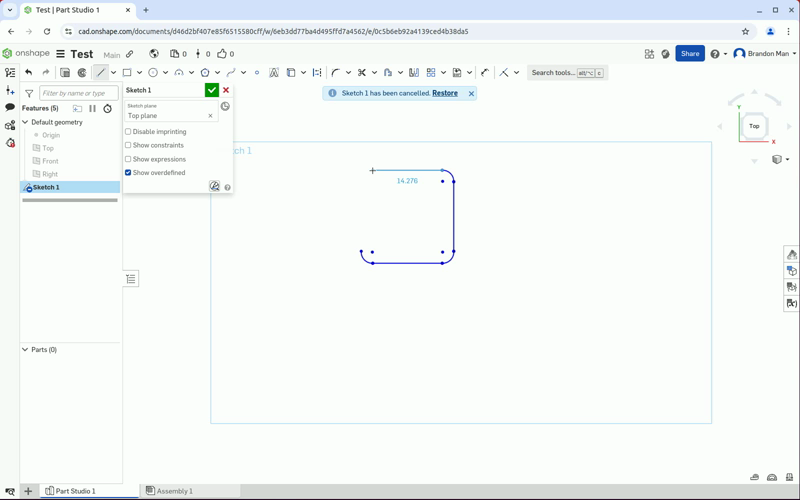
key_up(shift)
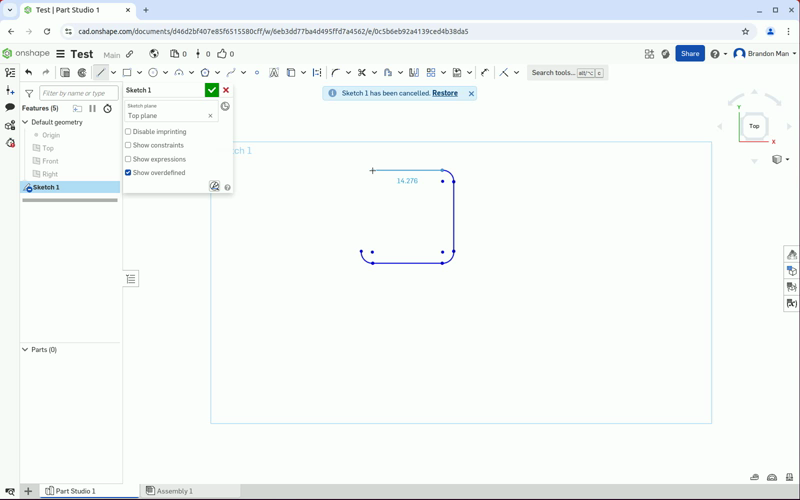
key(esc)
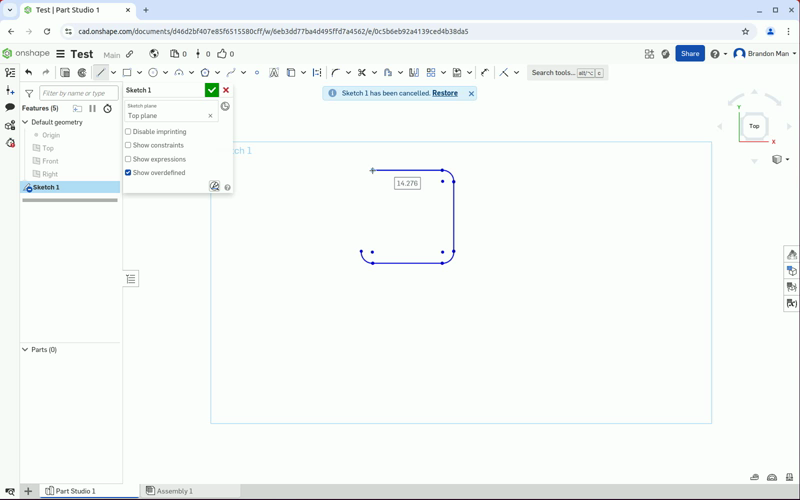
key(a)
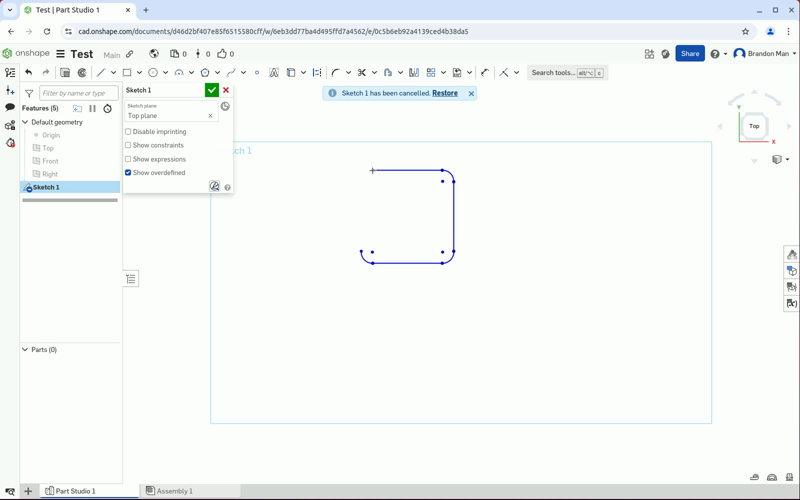
mouse_move(372, 170)
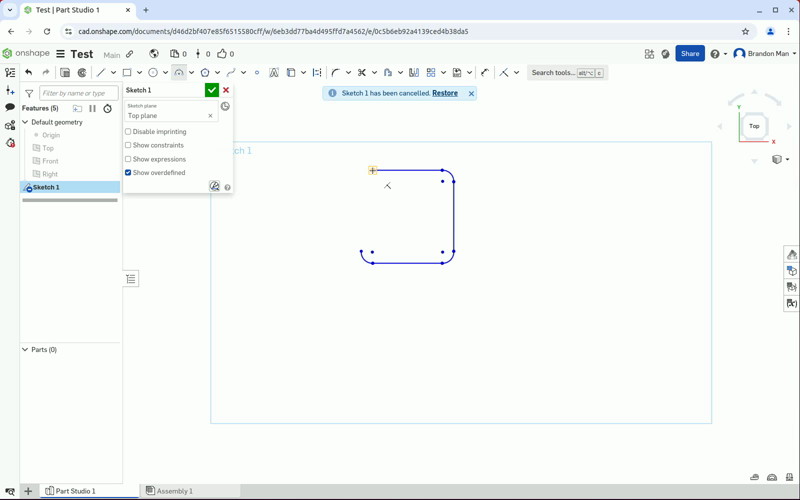
click(372, 170)
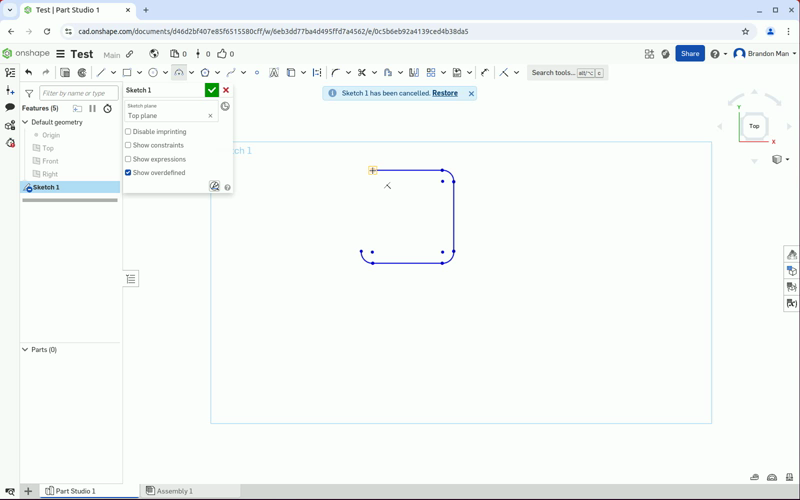
key_down(shift)
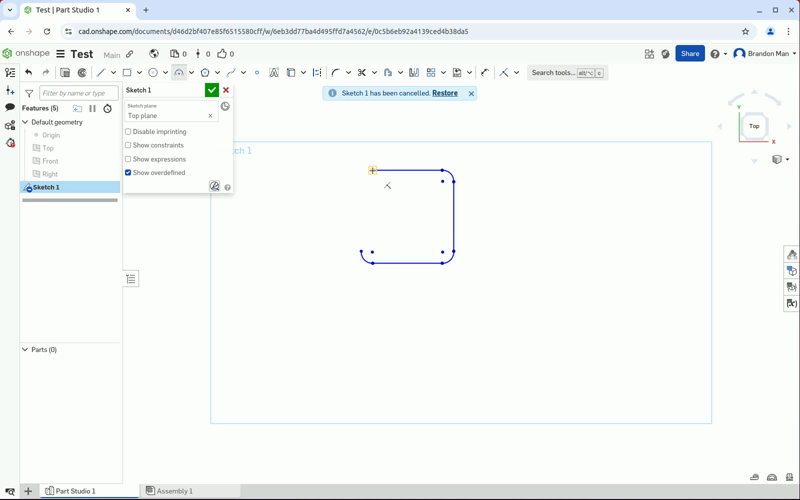
mouse_move(361, 181)
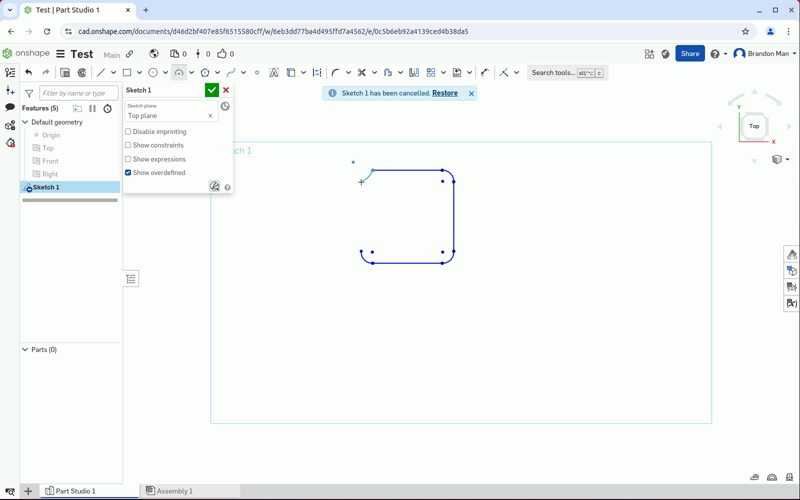
click(361, 181)
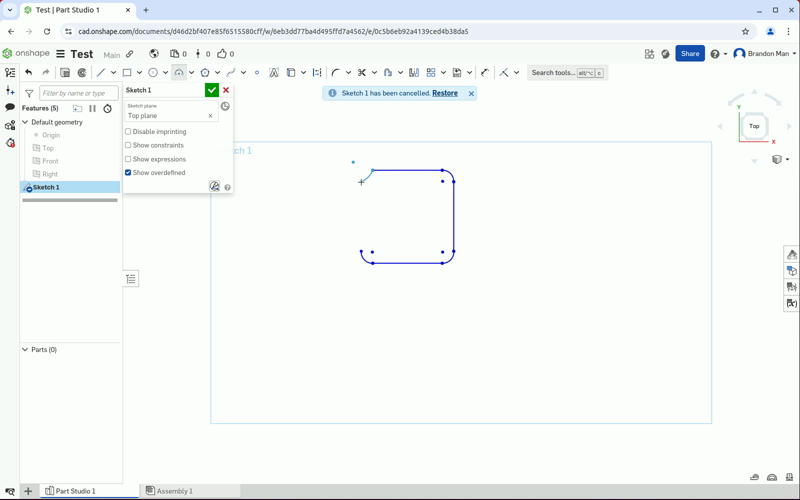
mouse_move(364, 173)
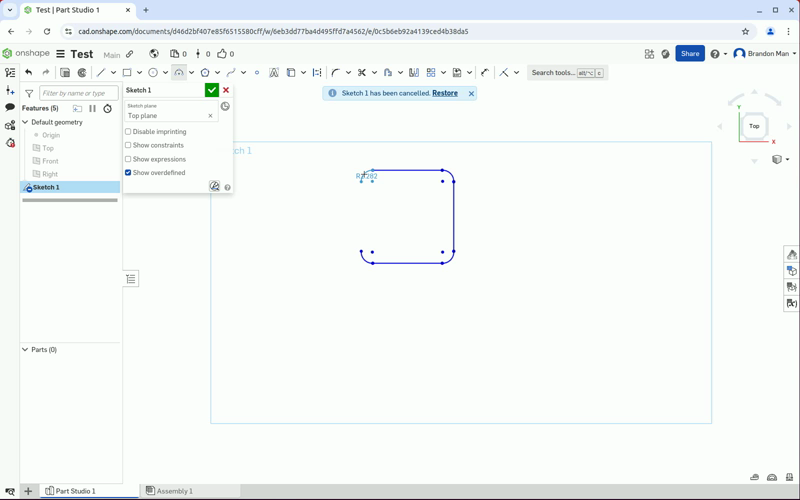
click(364, 173)
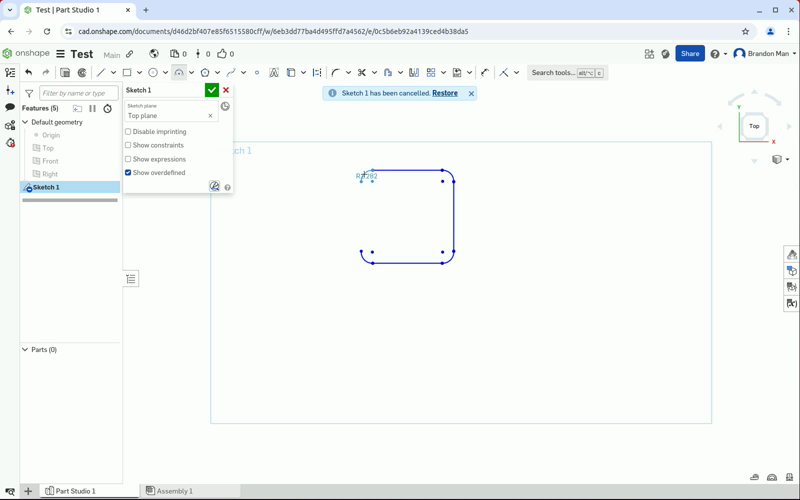
key_up(shift)
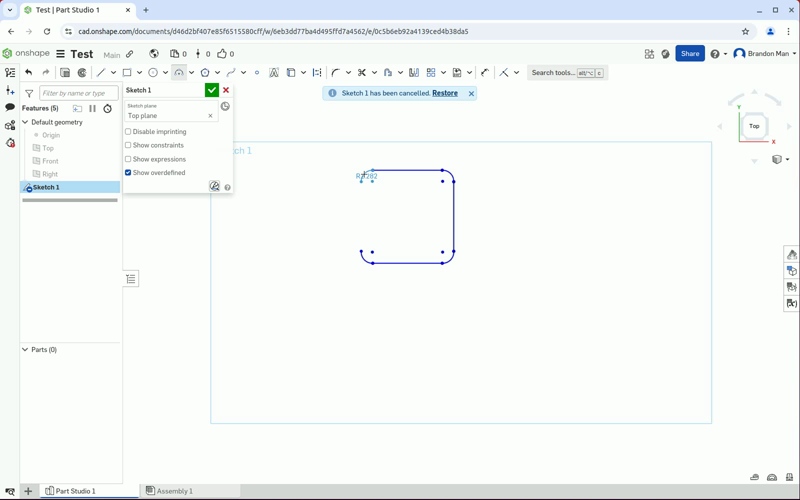
key(esc)
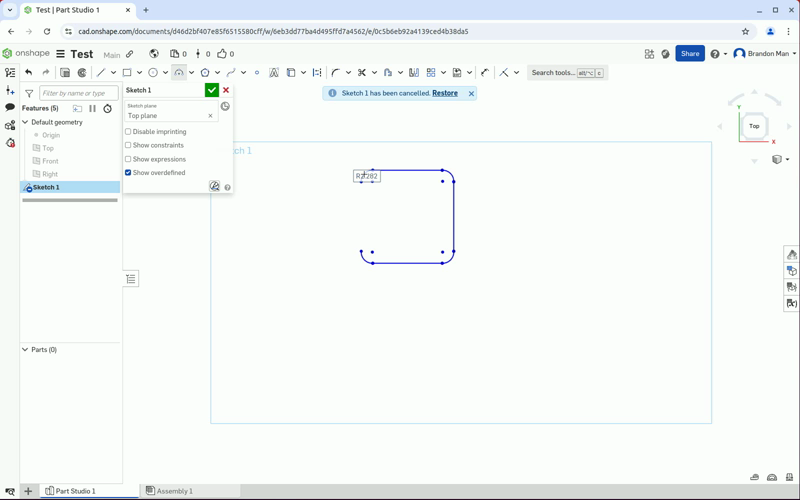
key(l)
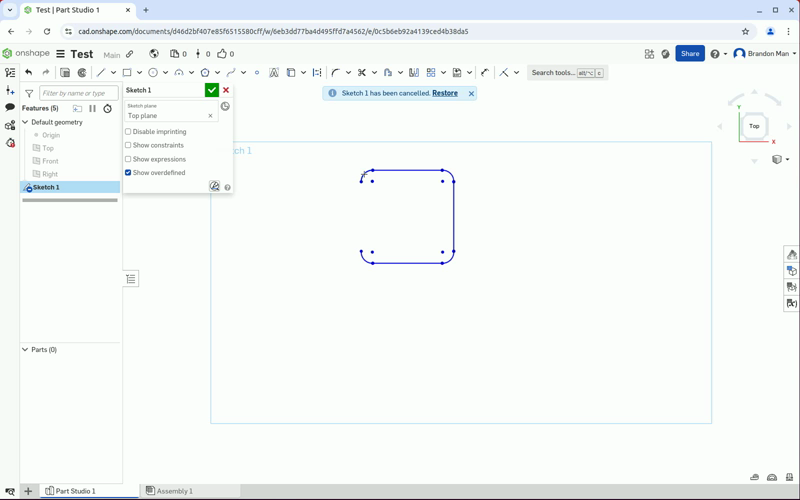
mouse_move(361, 181)
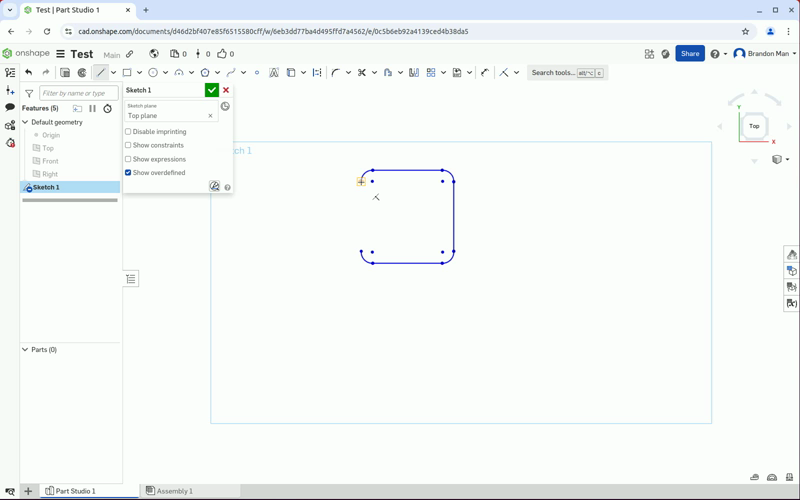
click(361, 181)
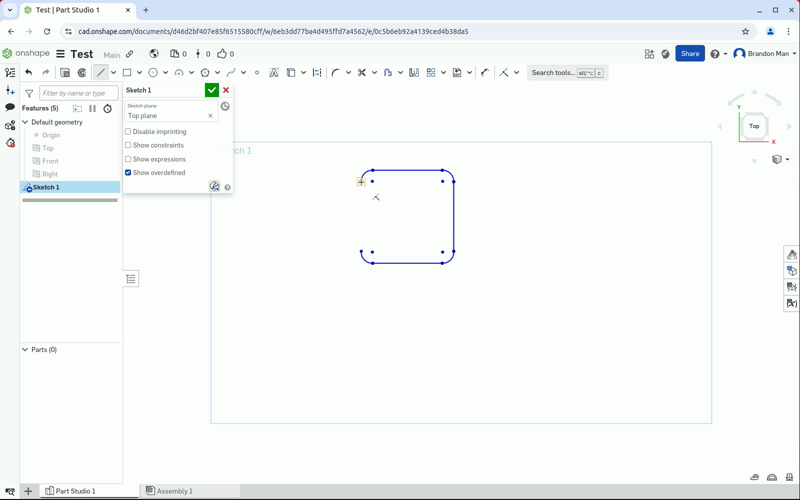
key_down(shift)
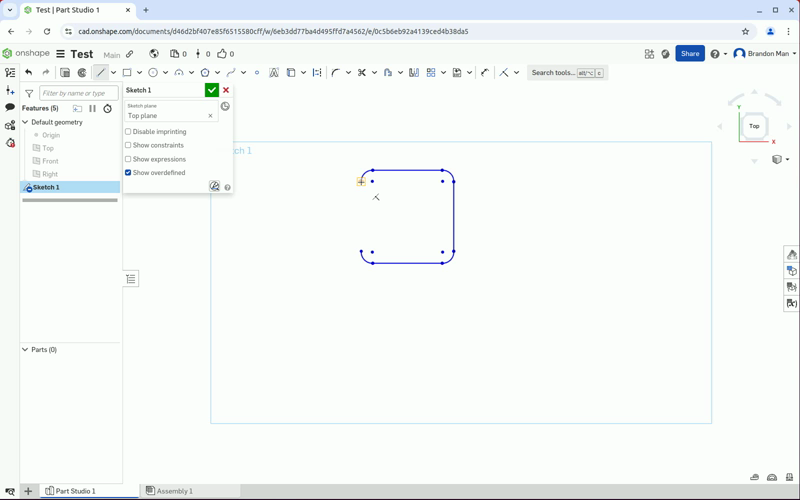
mouse_move(361, 251)
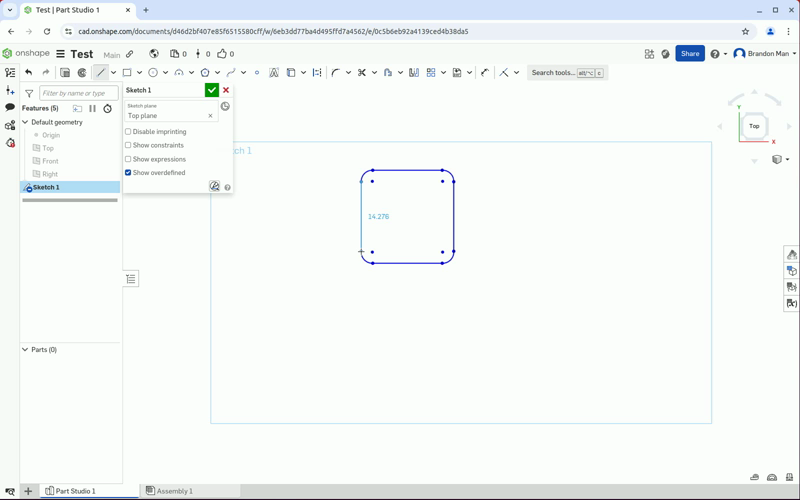
key_up(shift)
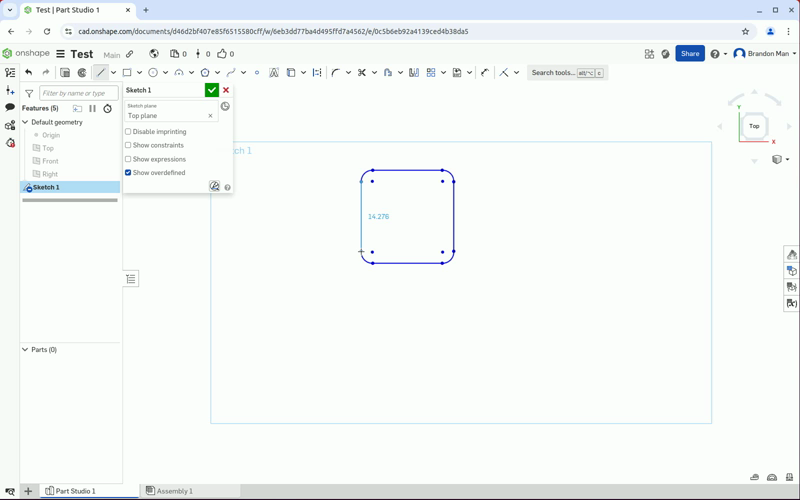
click(361, 251)
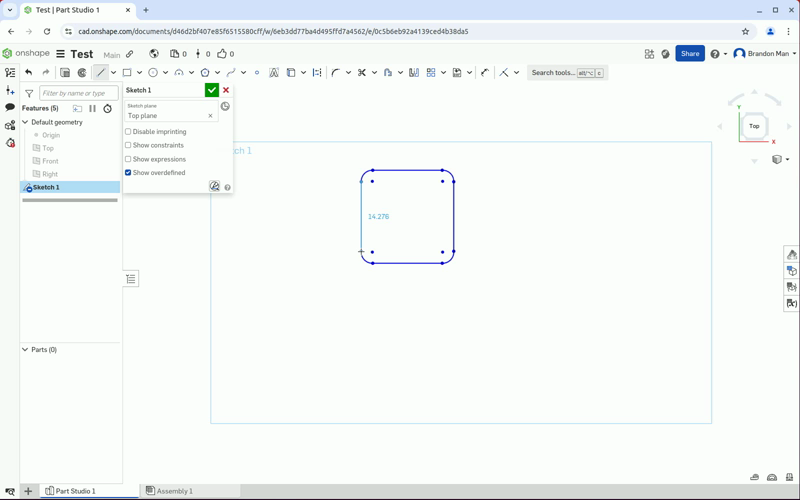
key(esc)
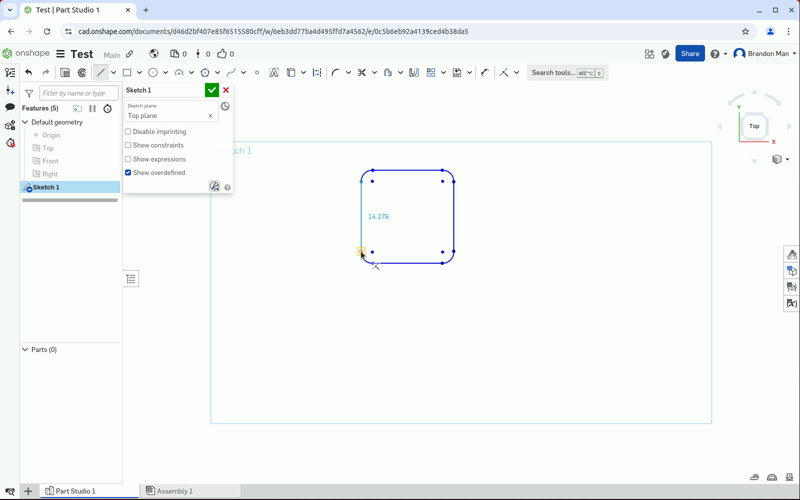
mouse_move(380, 221)
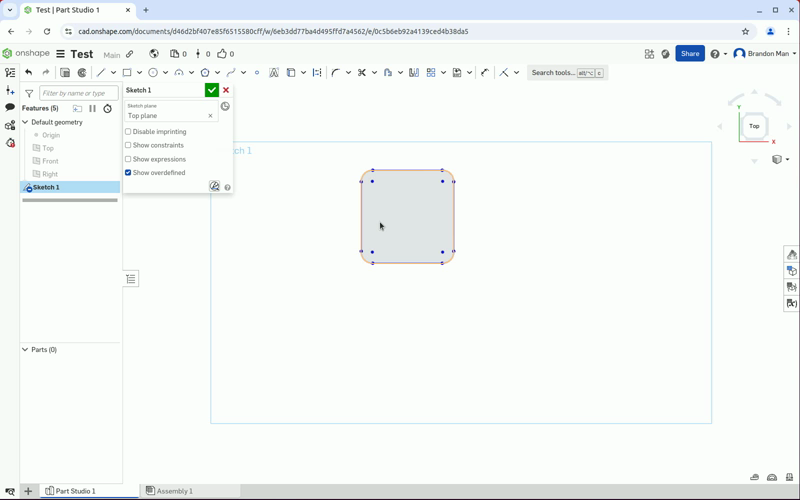
click(380, 221)
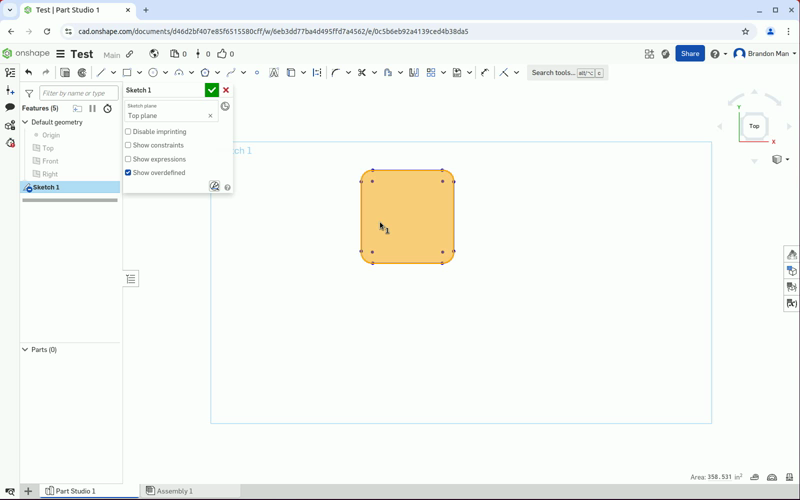
mouse_move(73, 352)
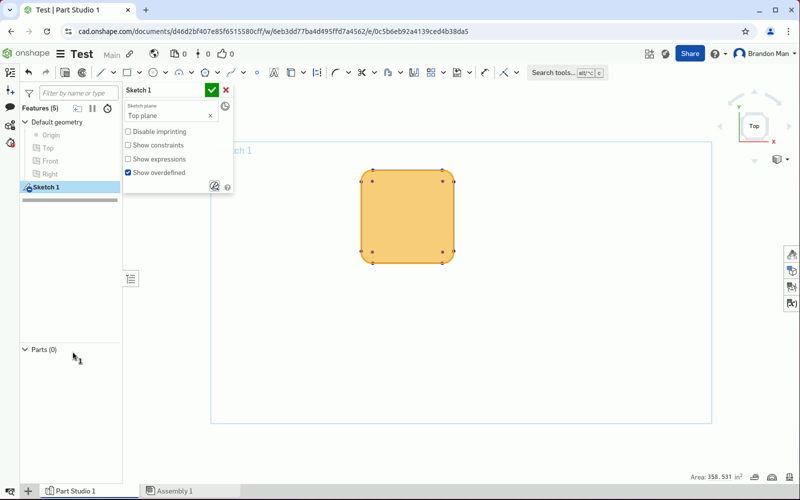
key(shift+y)
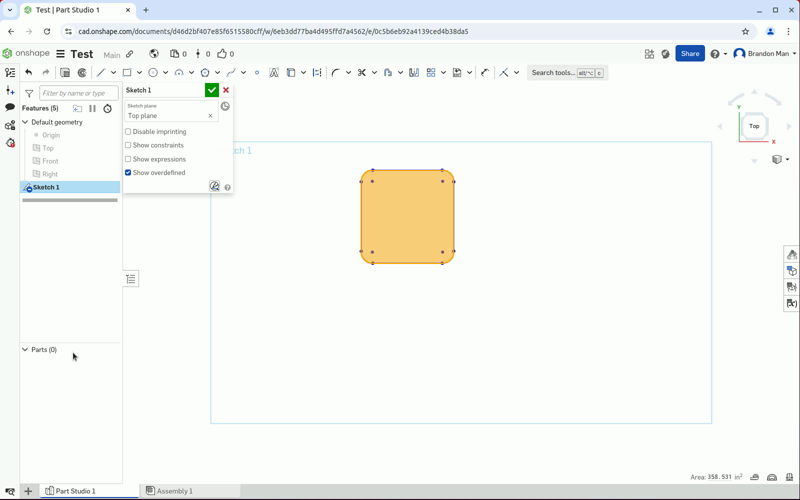
key(shift+e)
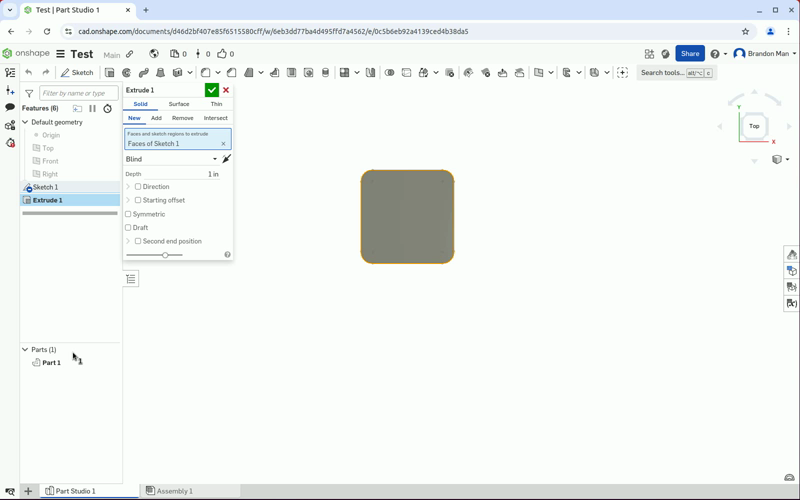
mouse_move(143, 106)
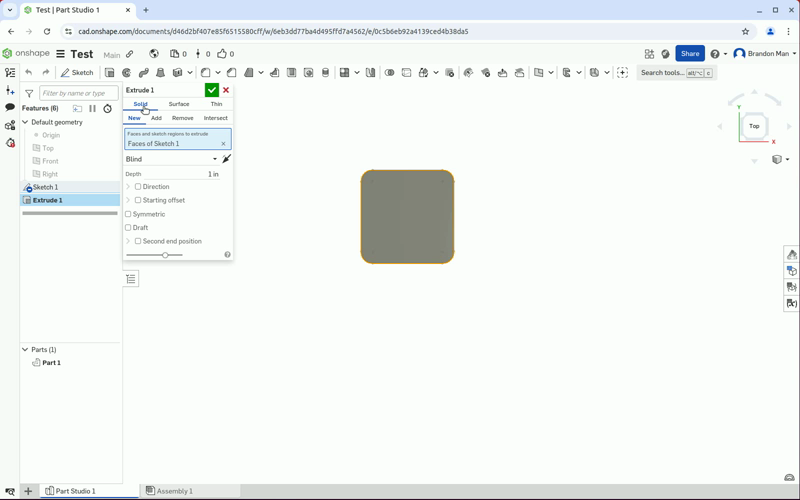
click(143, 106)
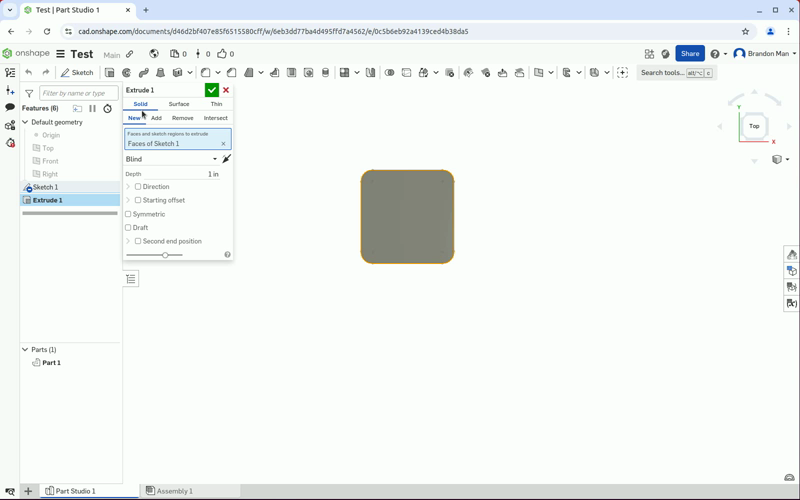
mouse_move(137, 120)
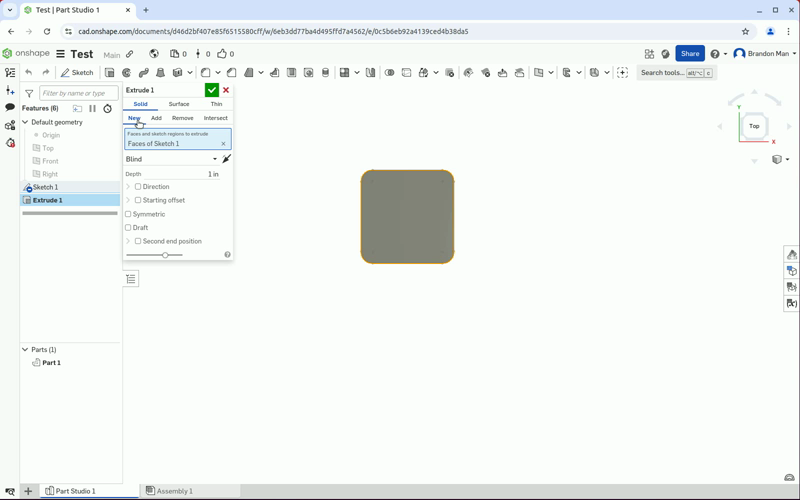
click(137, 120)
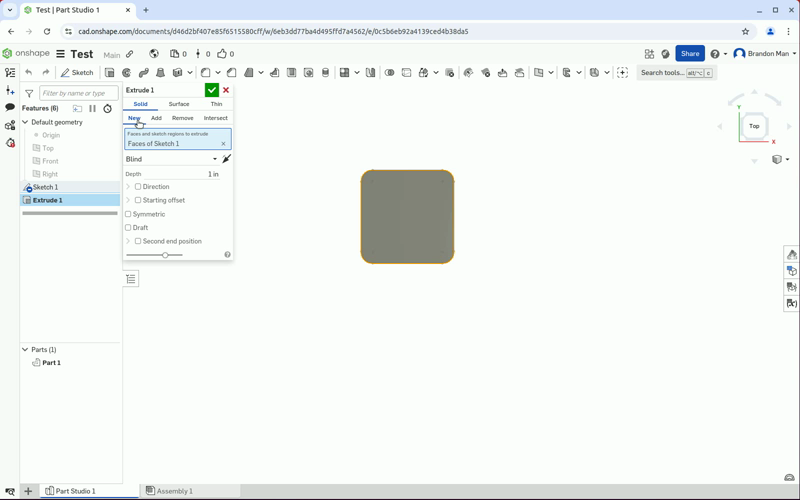
key(tab, 4)
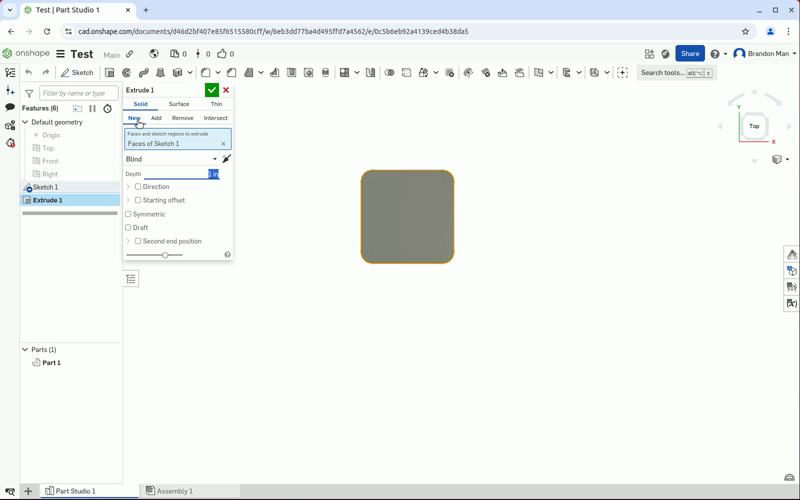
text(2.407)
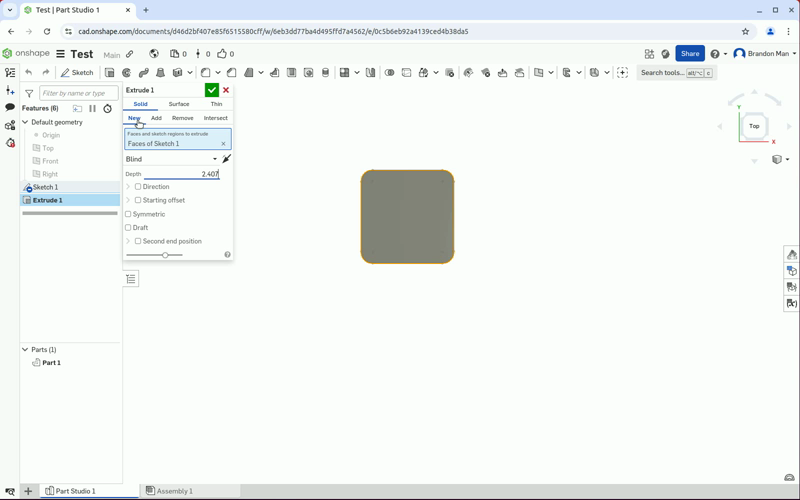
key(enter)
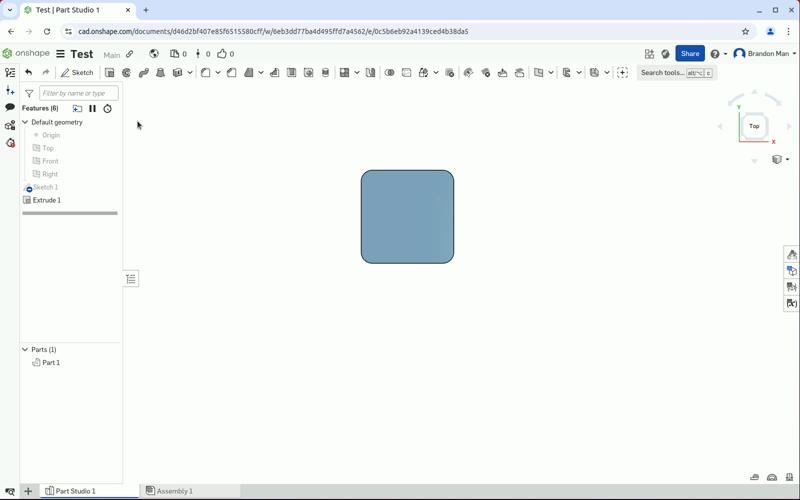
key(shift+h)
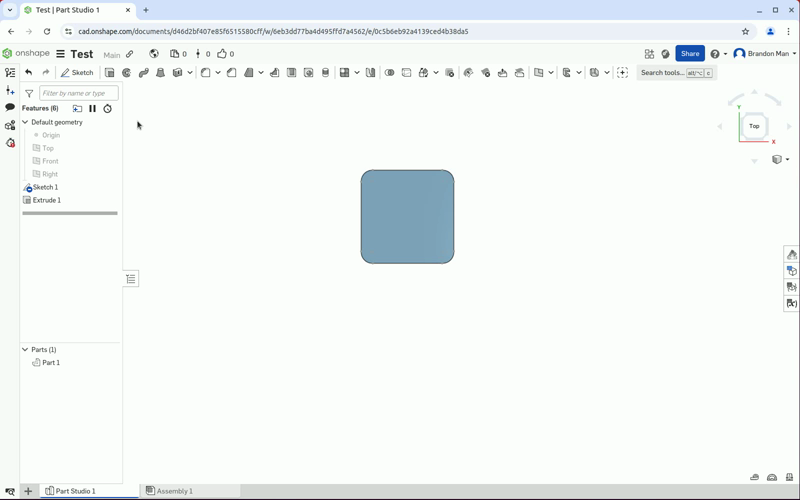
key(shift+h)
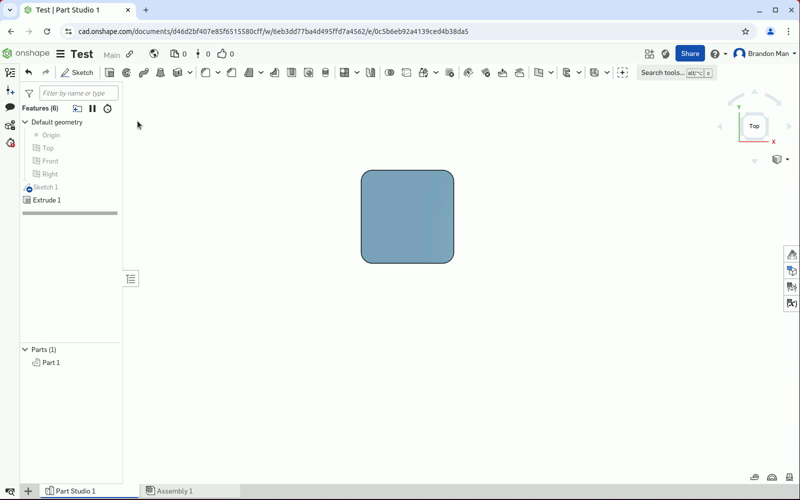
mouse_move(73, 189)
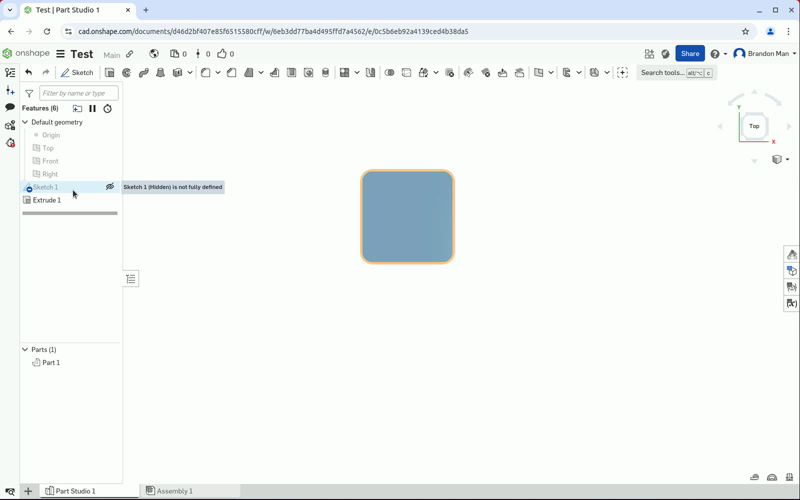
click(73, 189)
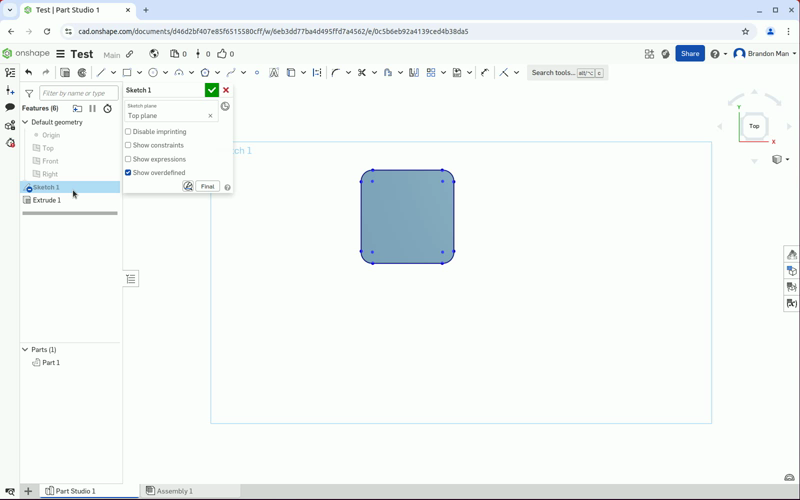
mouse_move(229, 92)
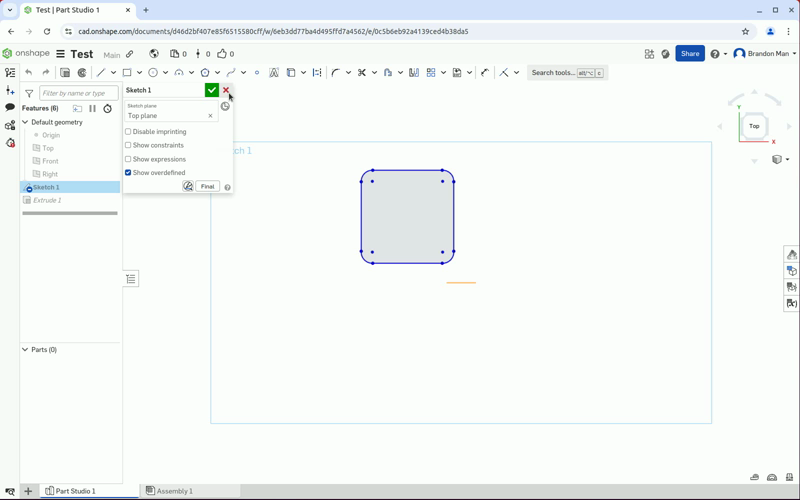
click(229, 92)
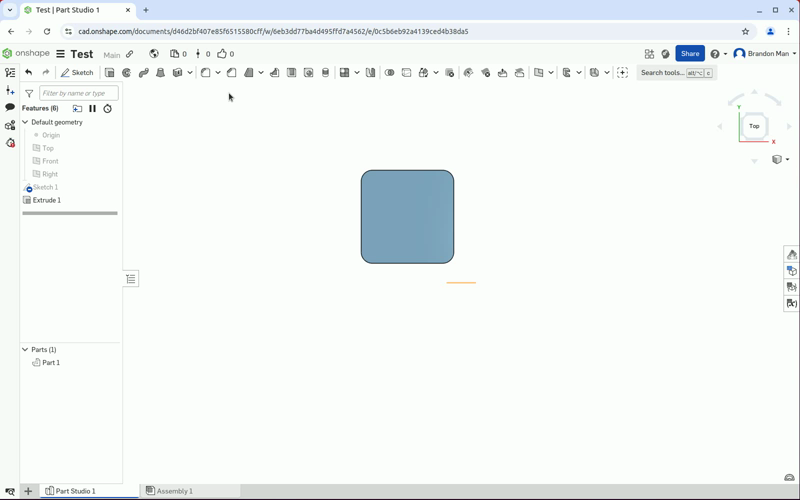
mouse_move(541, 75)
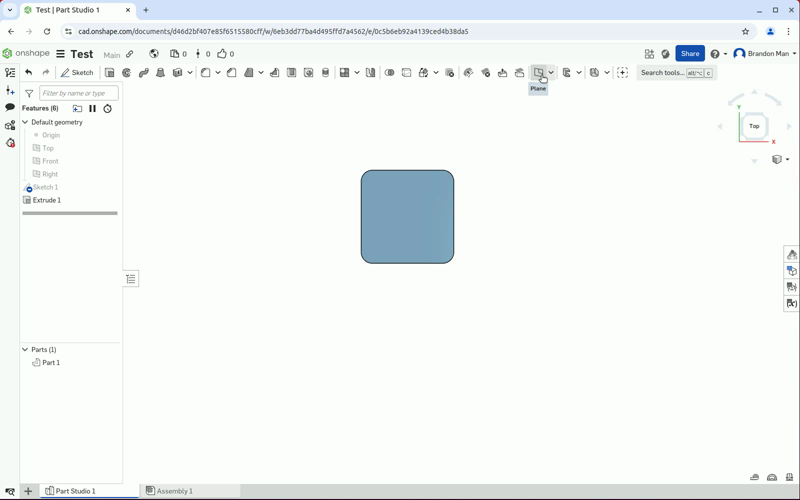
click(541, 75)
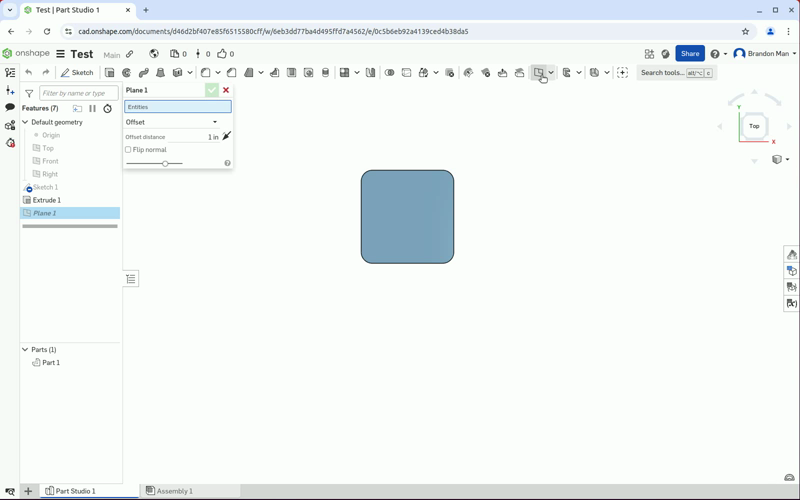
mouse_move(73, 150)
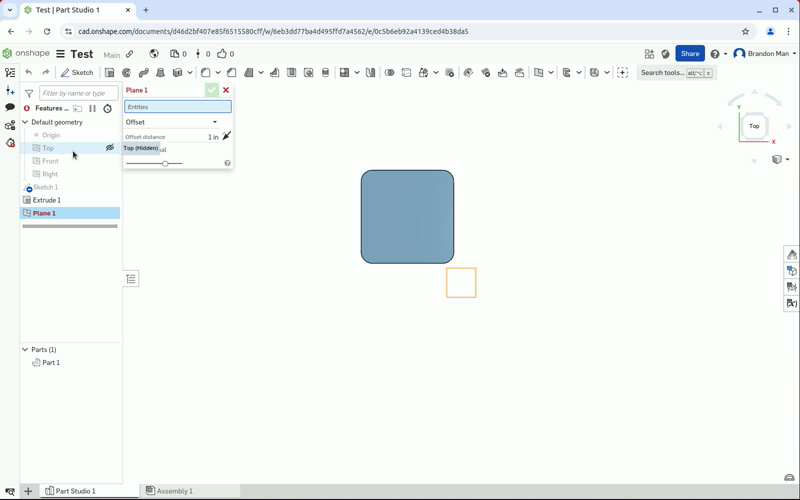
click(73, 150)
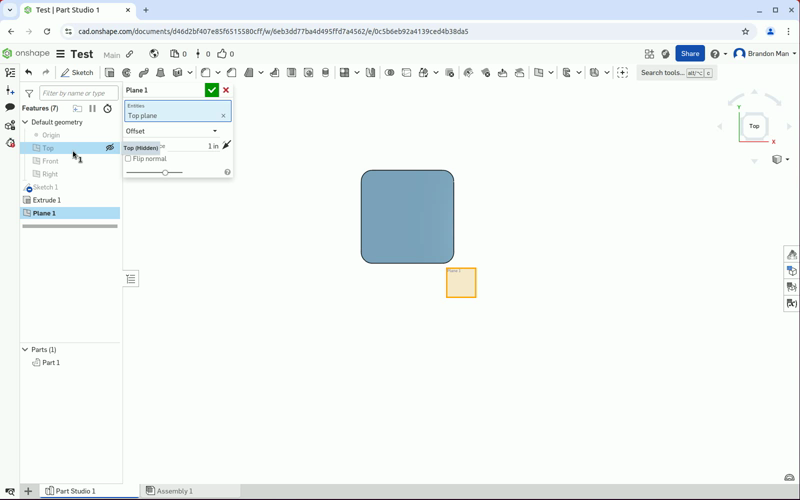
key(tab, 2)
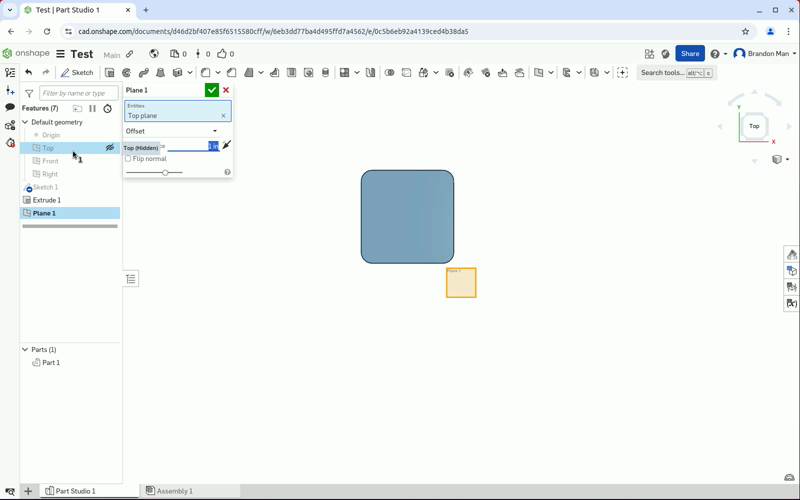
text(2.403)
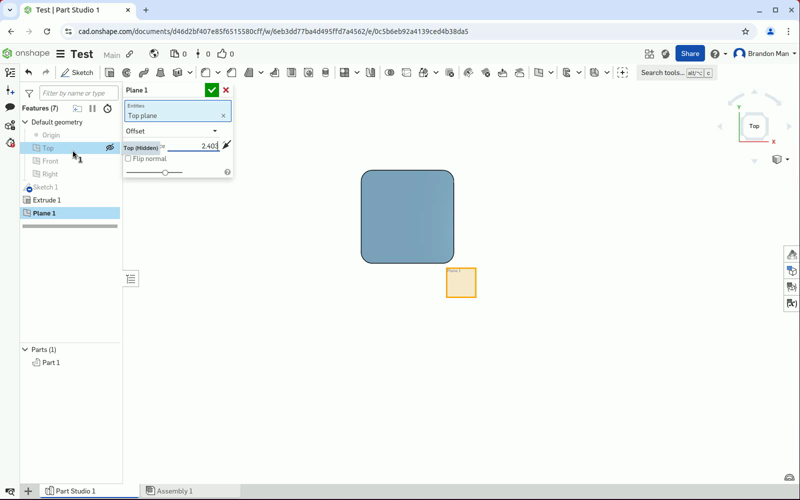
key(enter, 2)
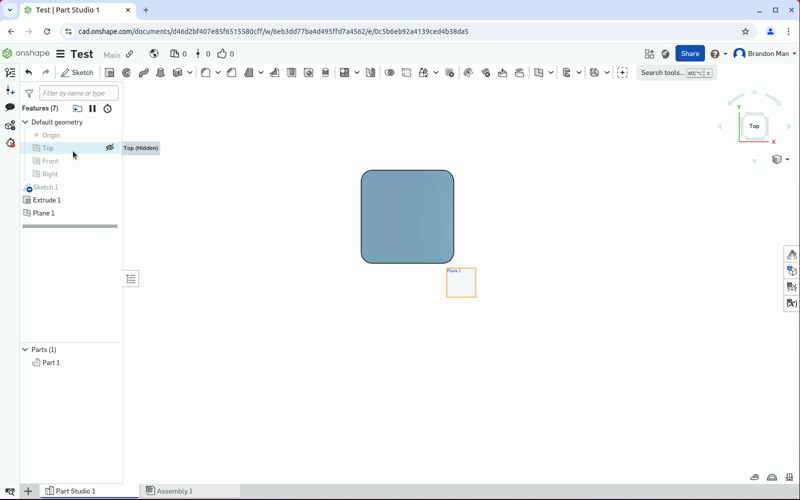
key(shift+s)
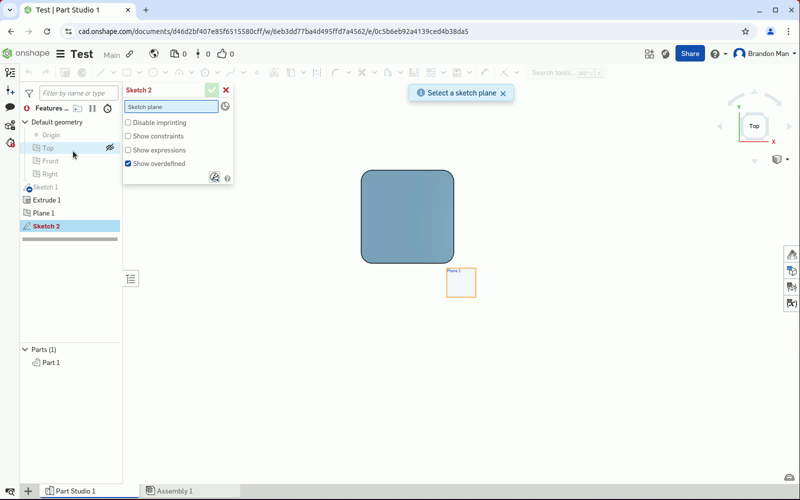
mouse_move(73, 215)
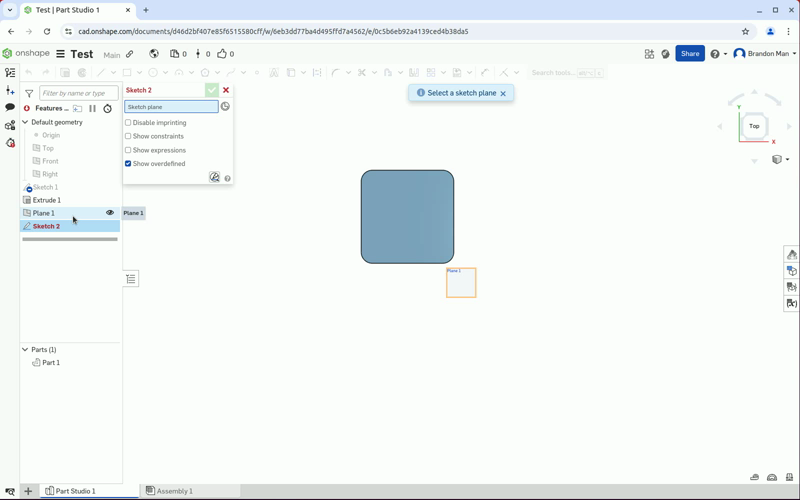
click(73, 215)
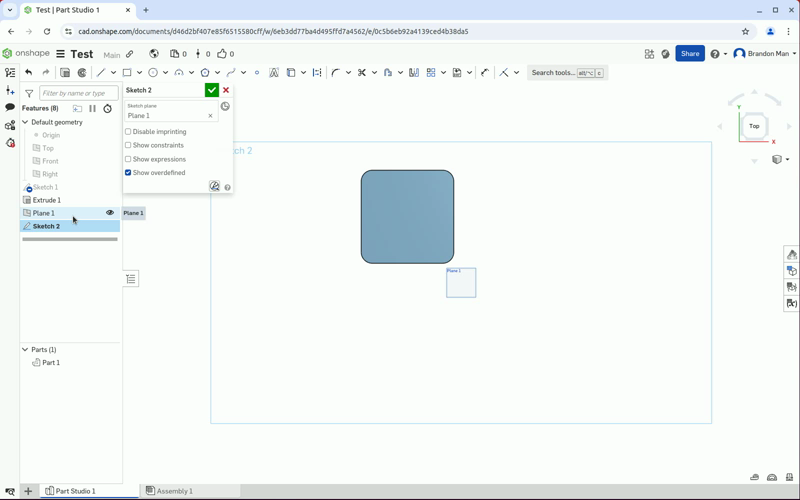
mouse_move(73, 352)
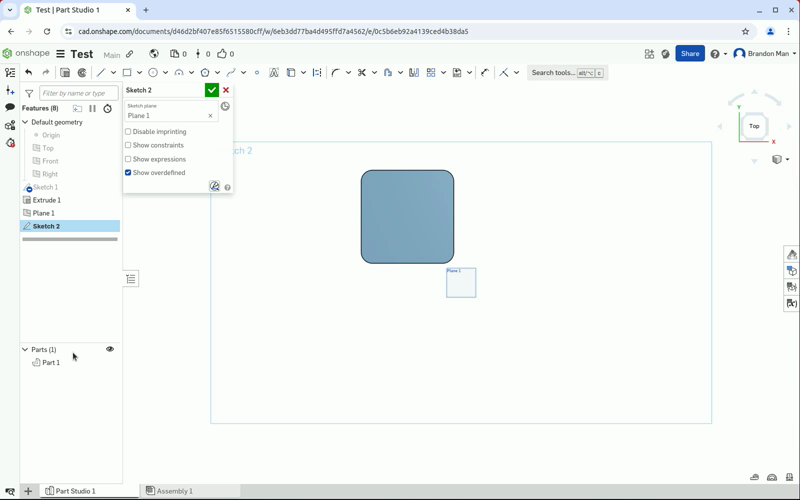
key(y)
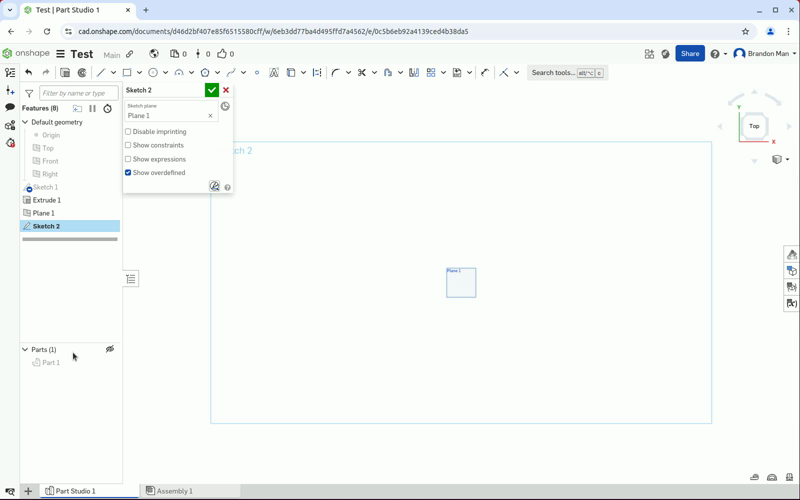
key(l)
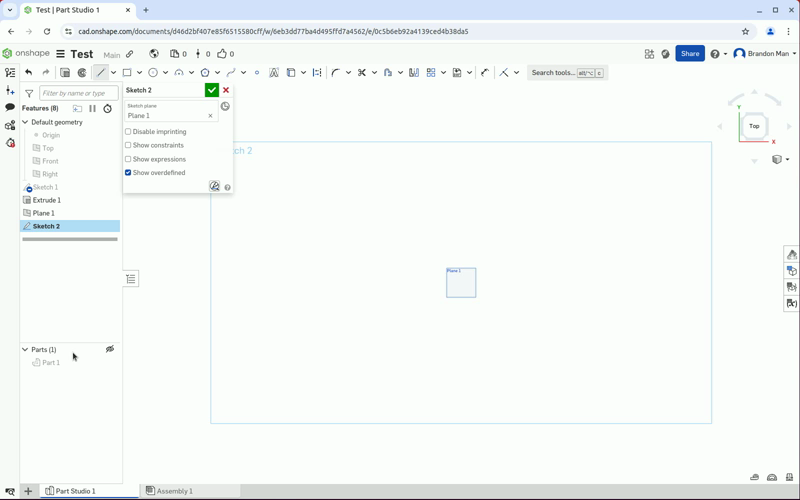
key_down(shift)
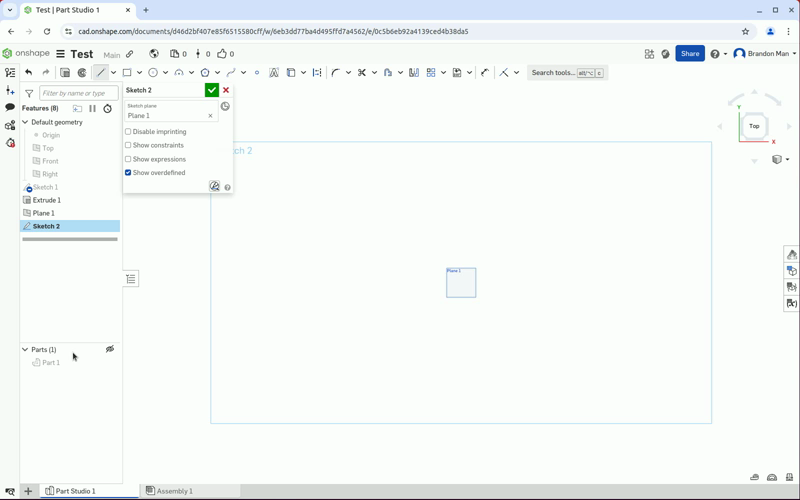
mouse_move(384, 197)
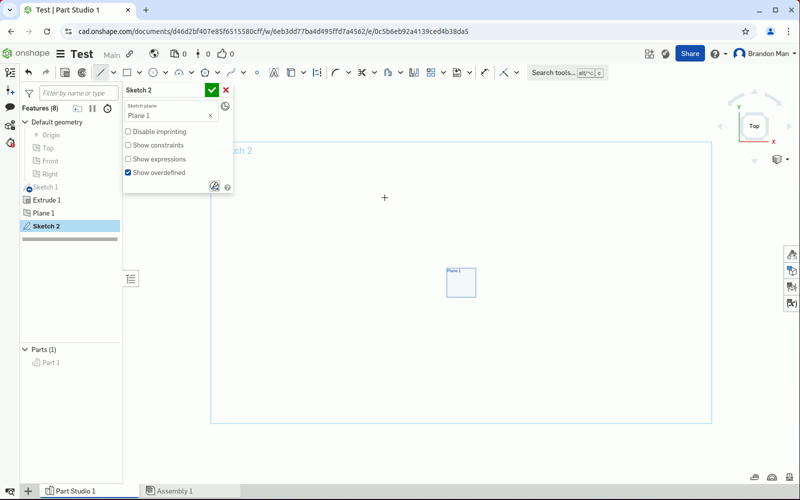
click(384, 197)
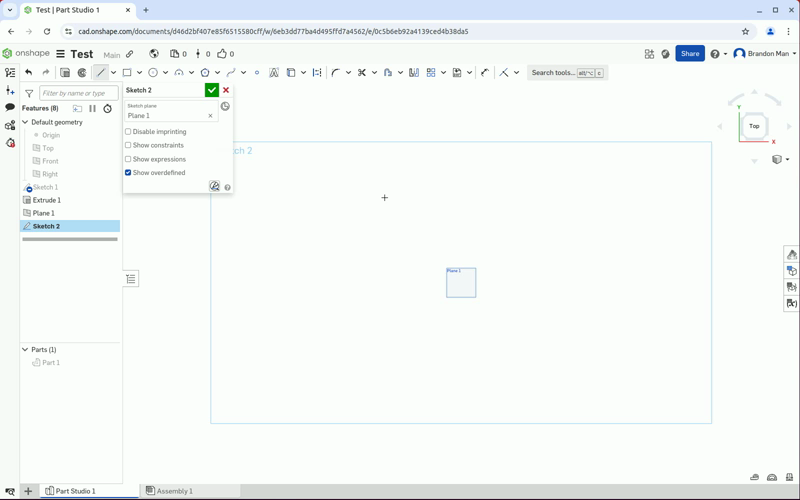
key_up(shift)
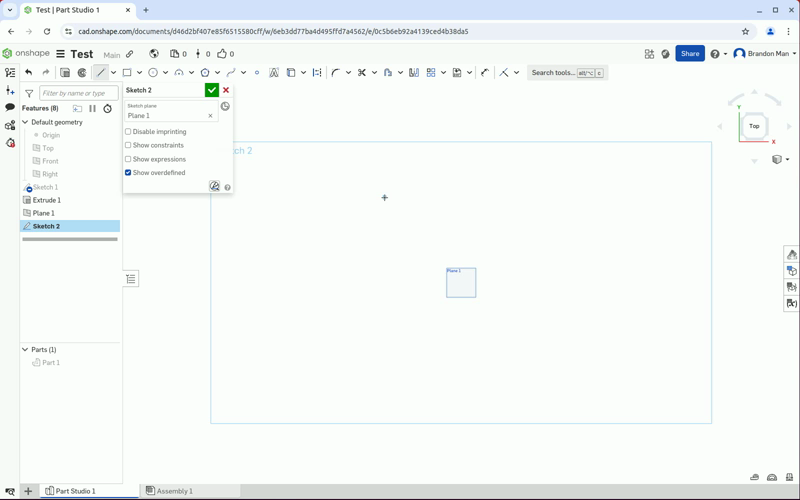
key_down(shift)
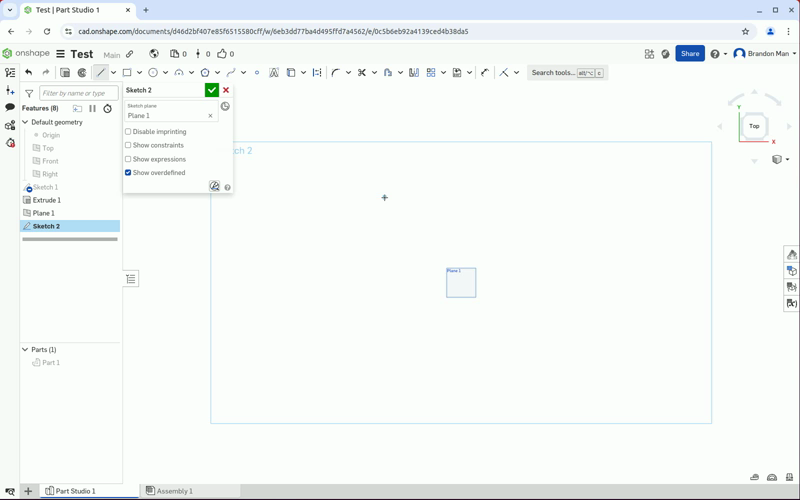
mouse_move(414, 197)
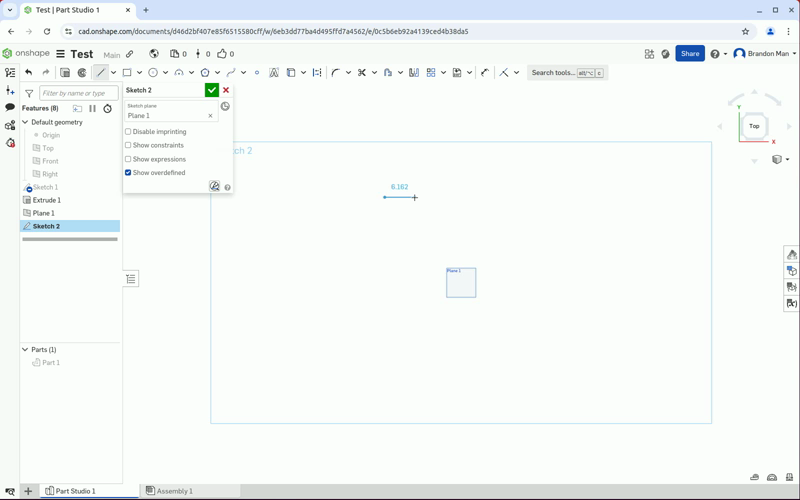
mouse_move(415, 197)
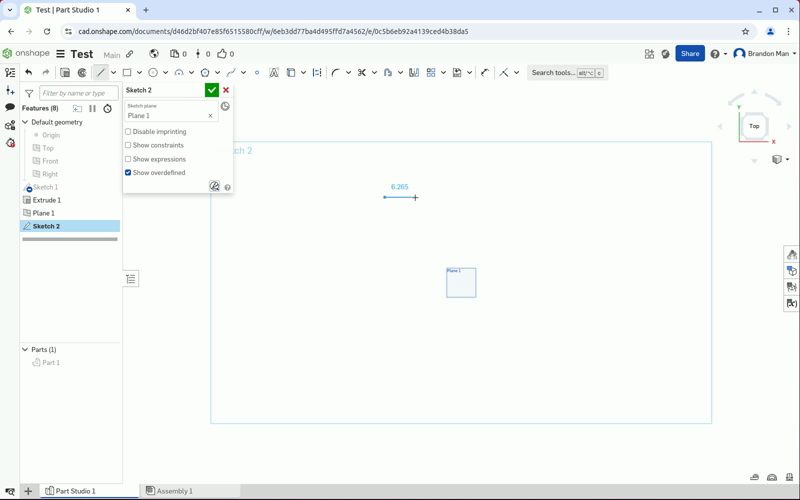
click(415, 197)
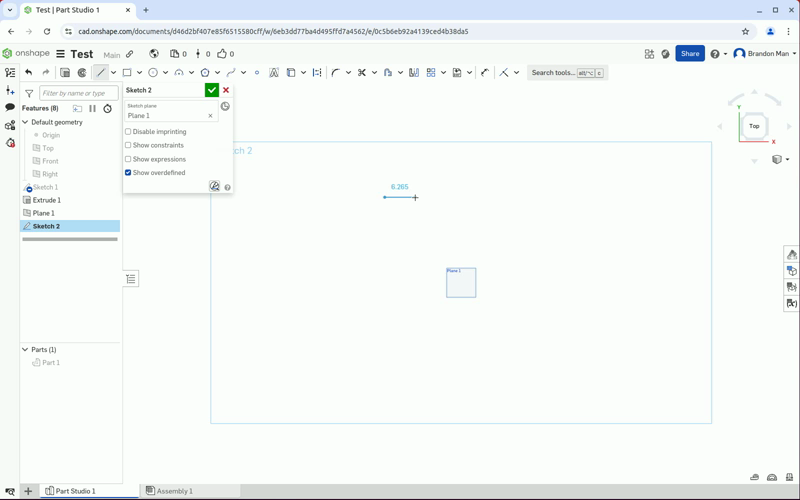
key_up(shift)
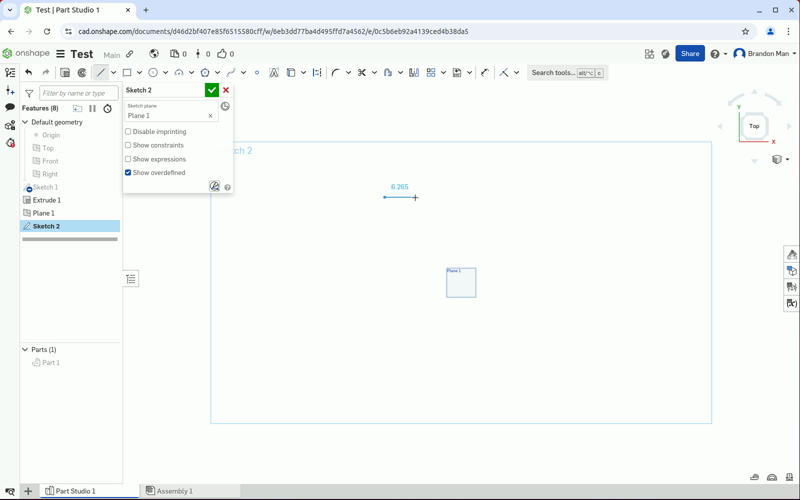
key_down(shift)
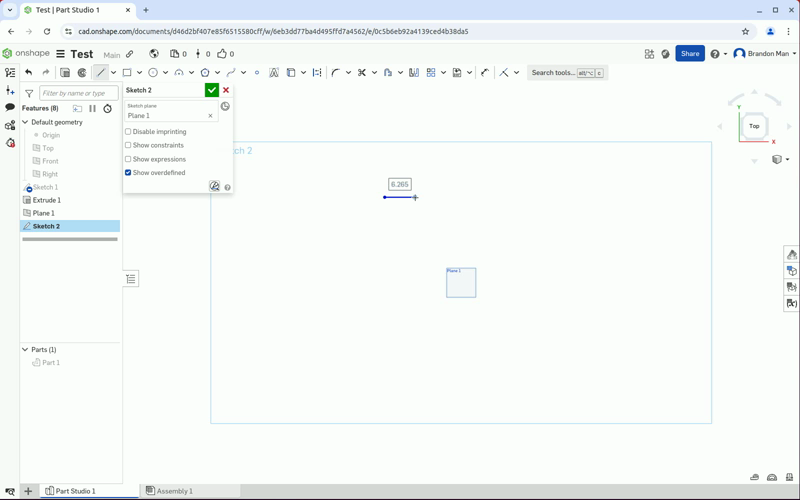
mouse_move(445, 197)
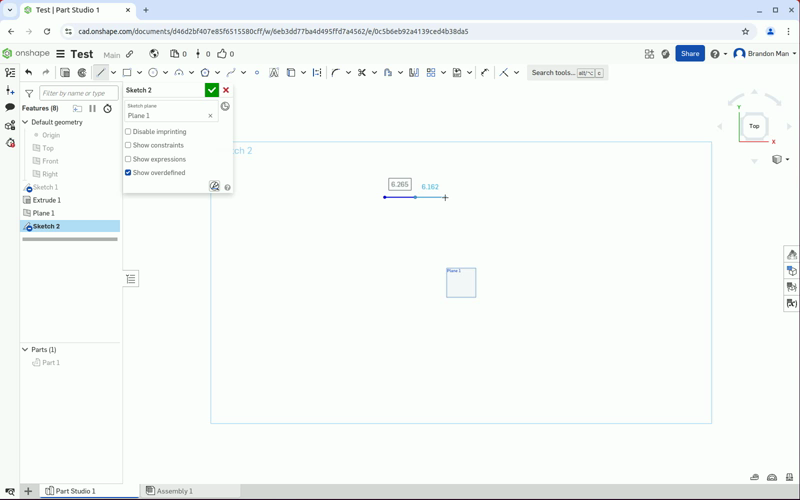
mouse_move(392, 248)
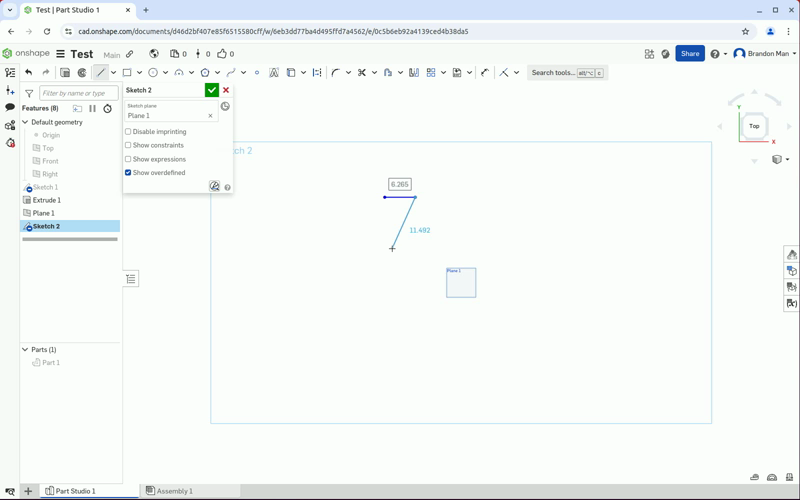
click(392, 248)
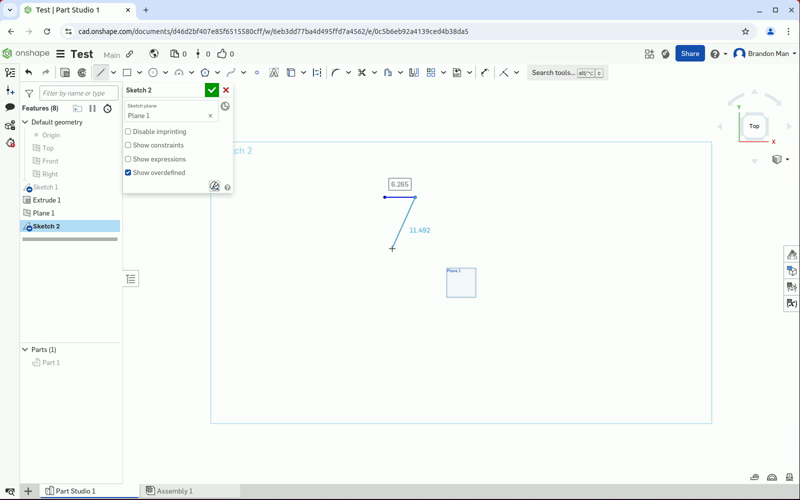
key_up(shift)
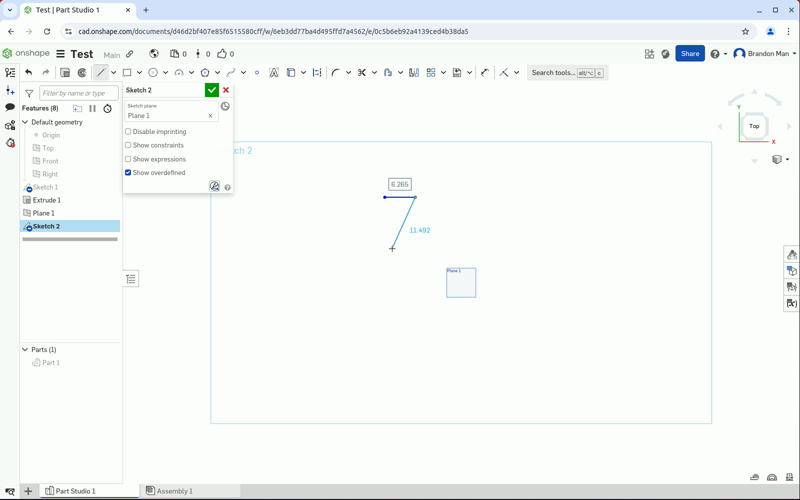
key_down(shift)
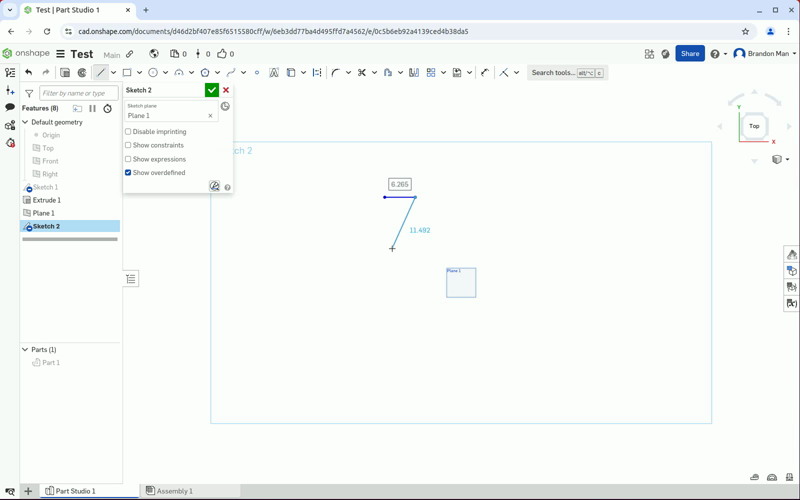
mouse_move(422, 248)
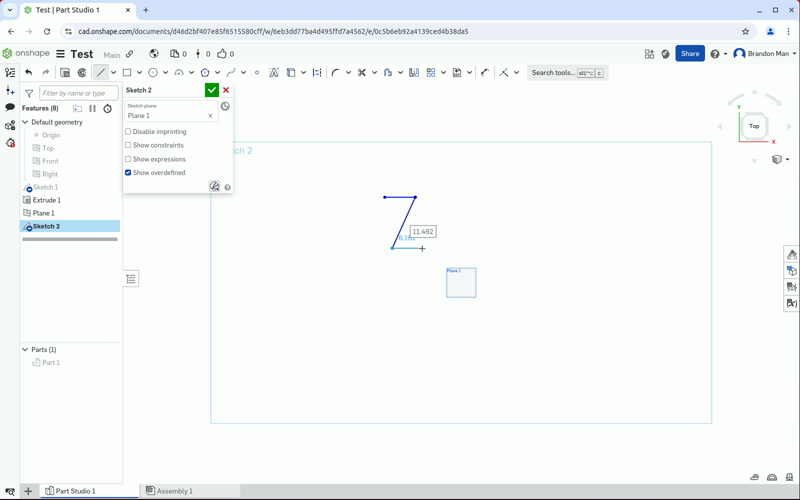
mouse_move(405, 248)
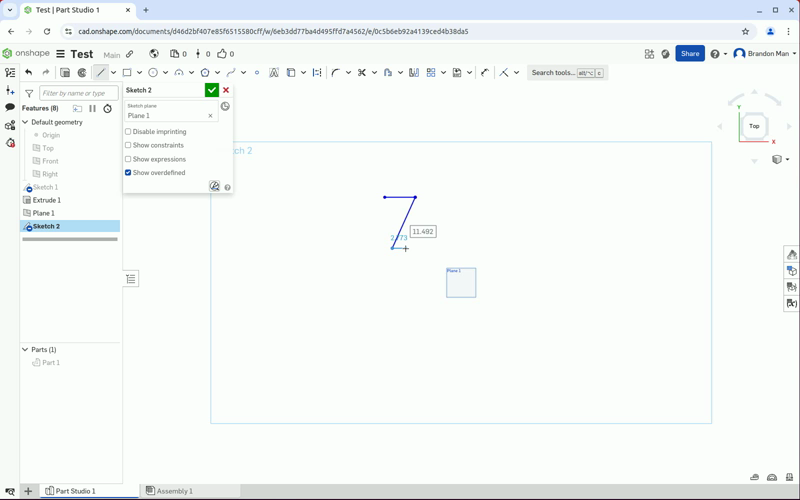
click(405, 248)
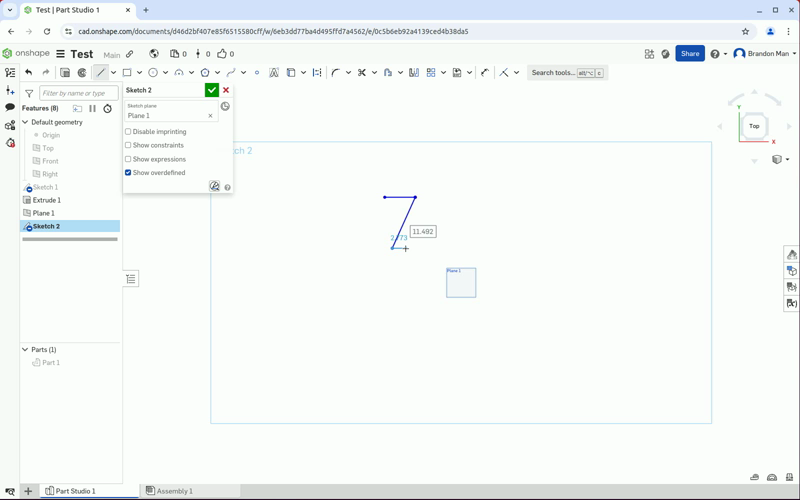
key_up(shift)
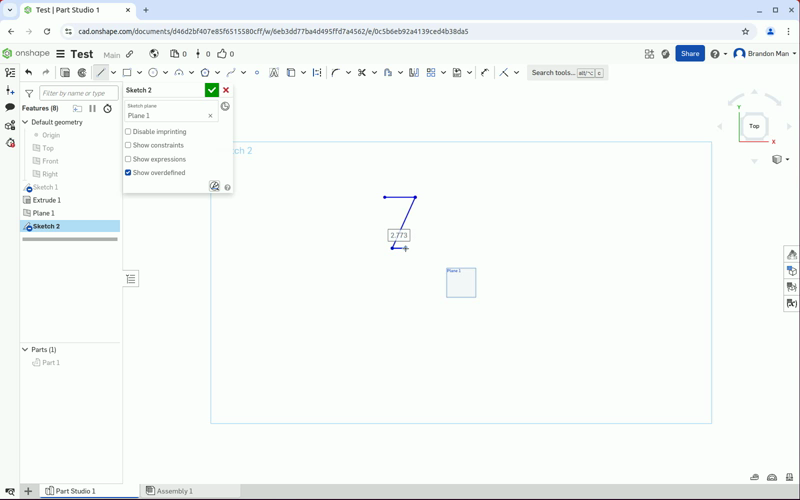
key_down(shift)
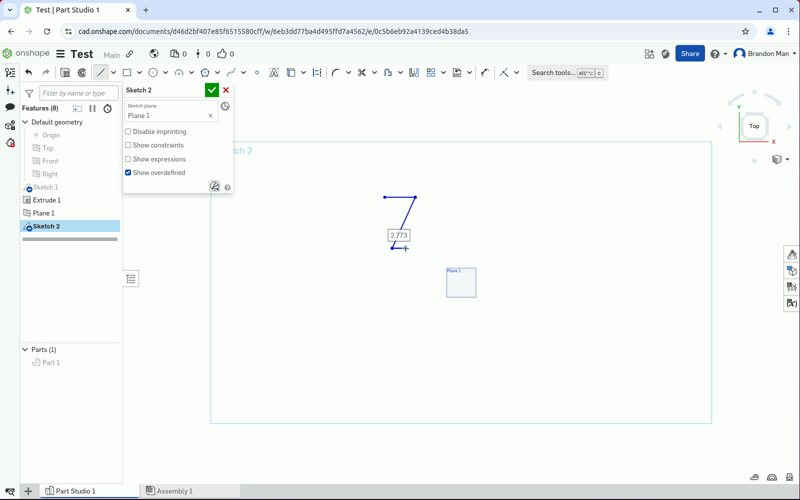
mouse_move(435, 248)
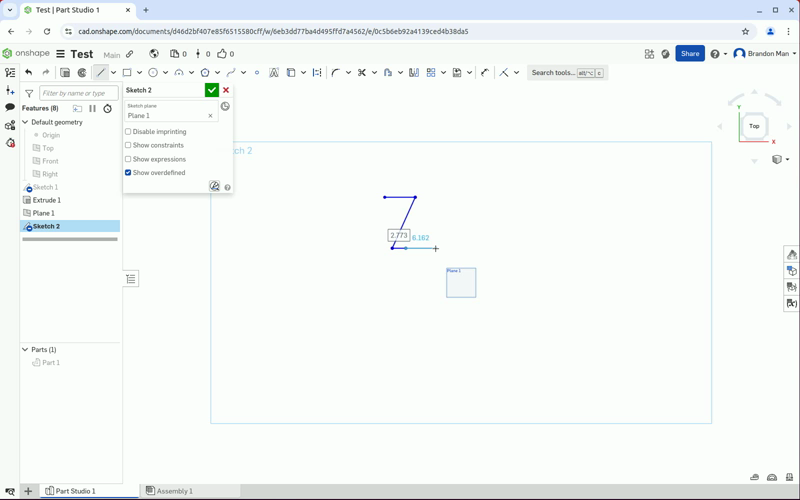
mouse_move(429, 194)
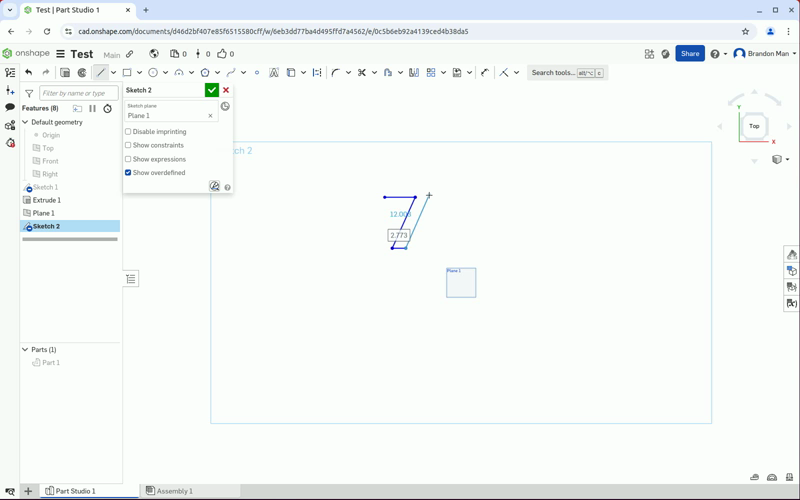
click(429, 194)
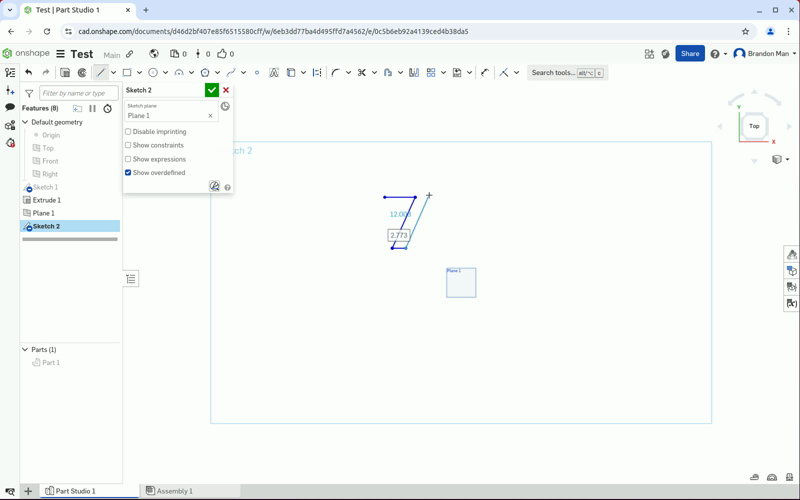
key_up(shift)
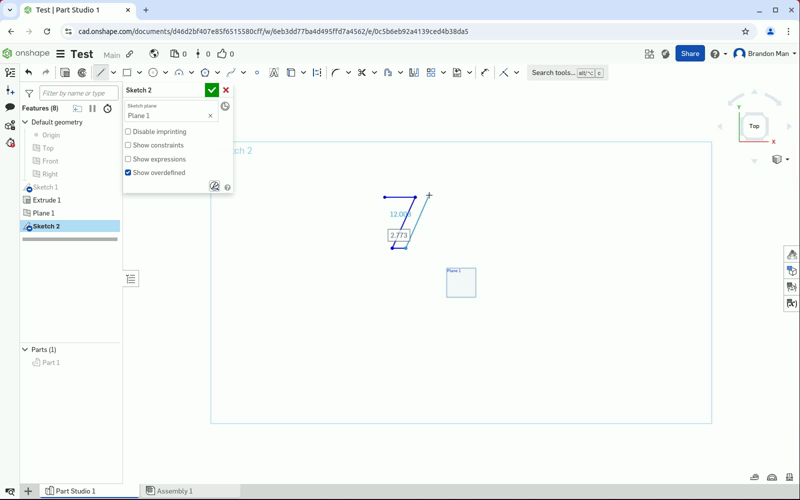
key_down(shift)
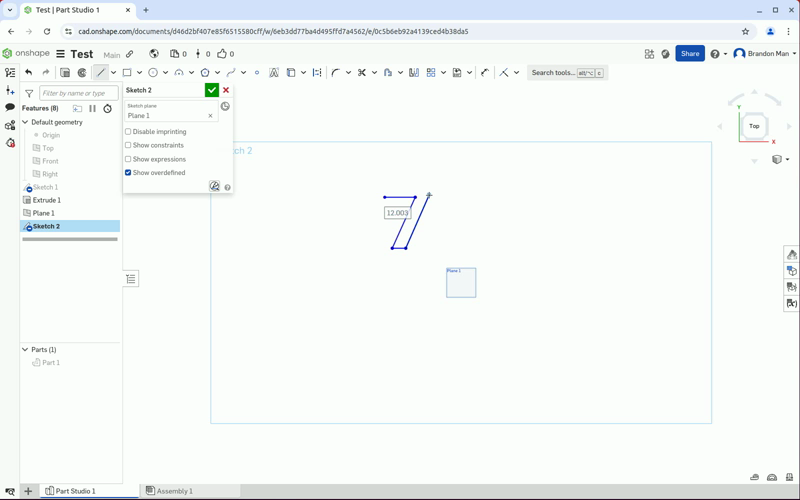
mouse_move(459, 194)
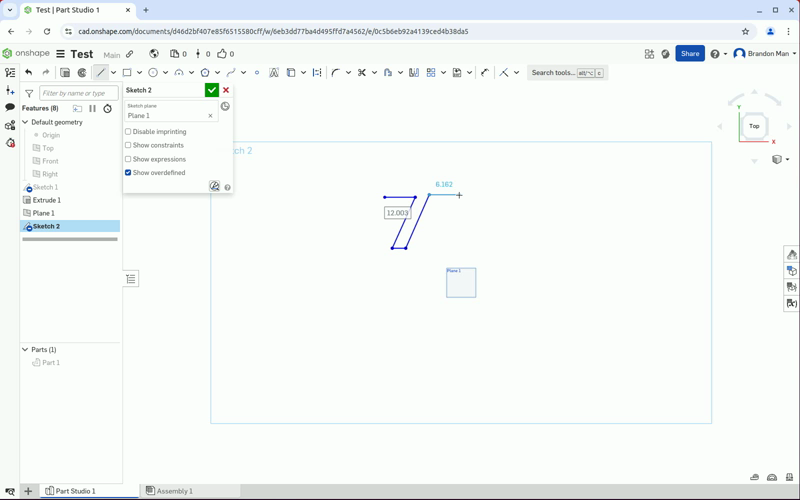
mouse_move(429, 186)
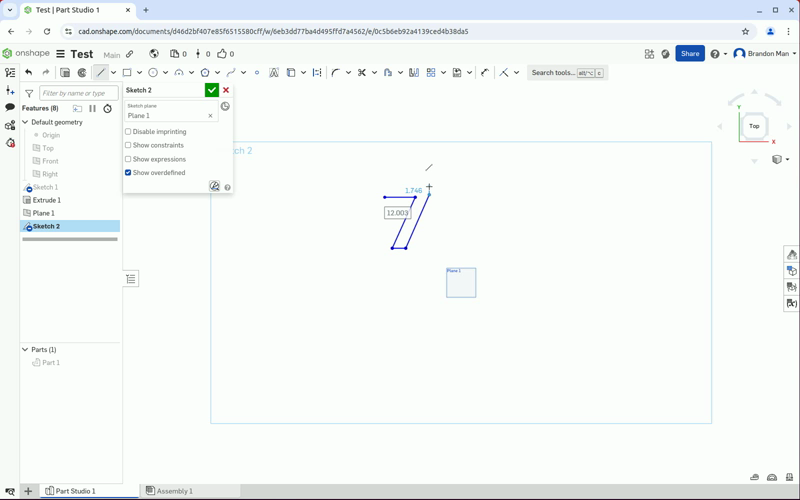
click(429, 186)
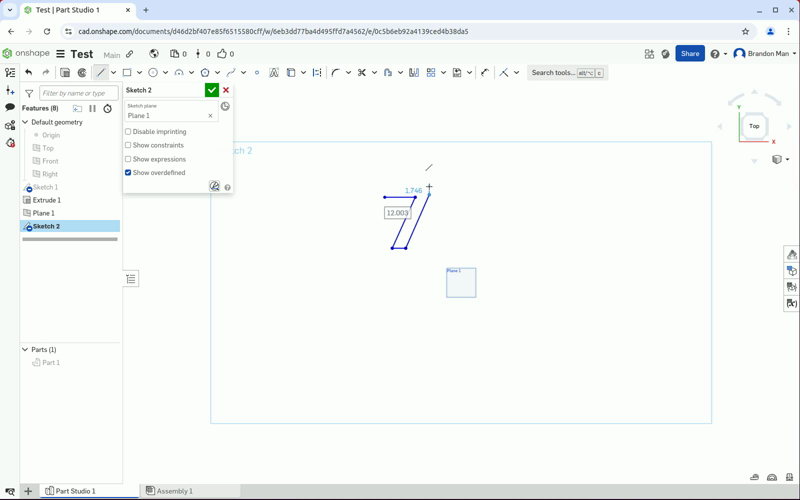
key_up(shift)
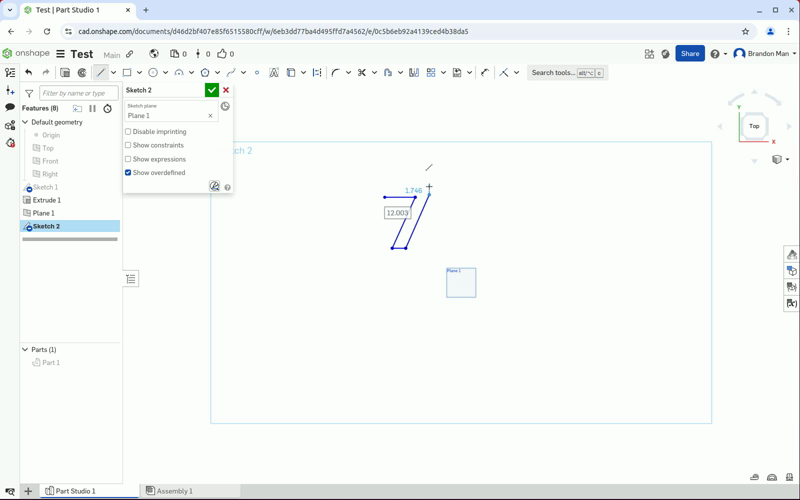
key_down(shift)
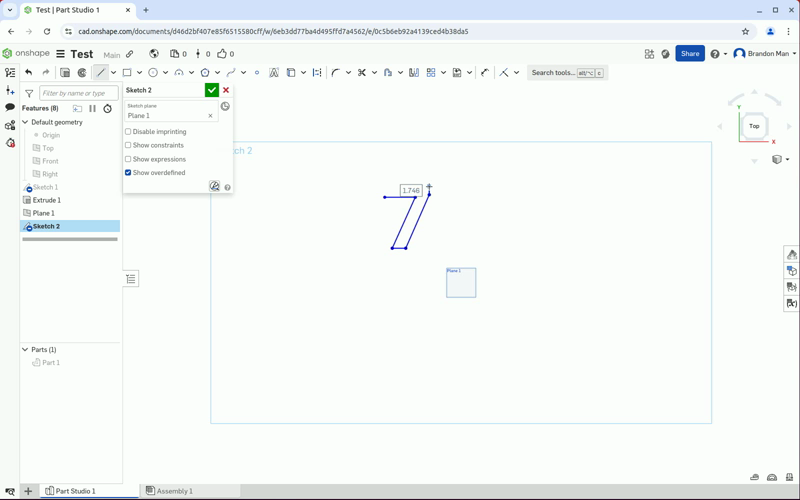
mouse_move(459, 186)
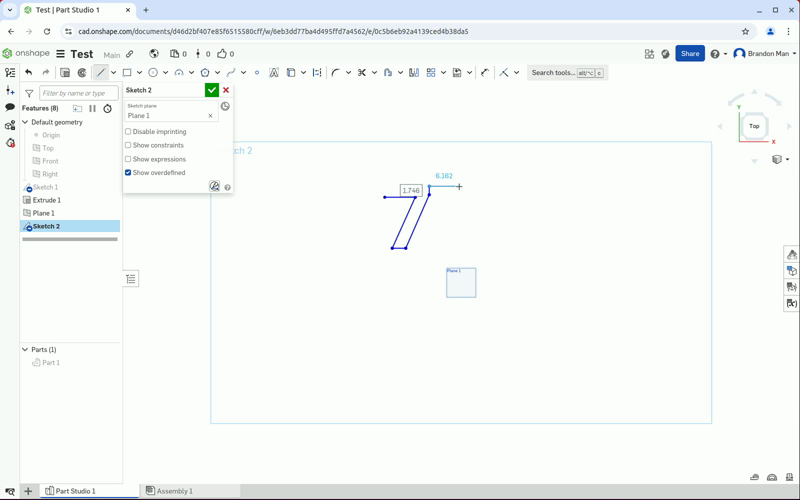
mouse_move(384, 186)
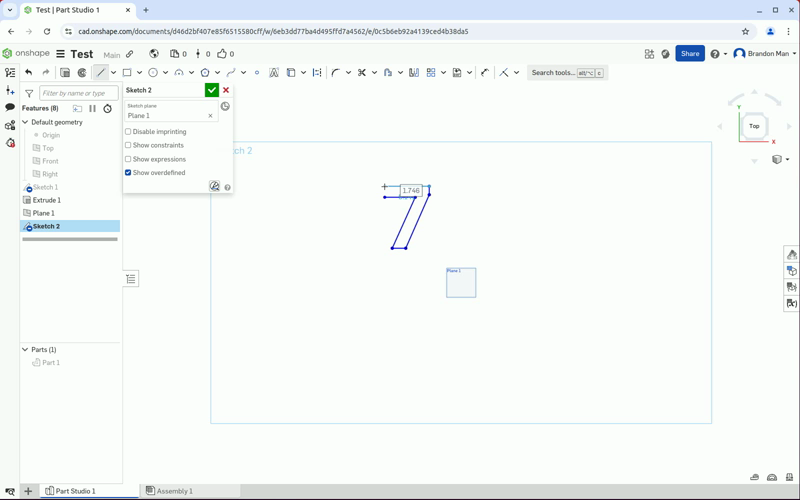
click(384, 186)
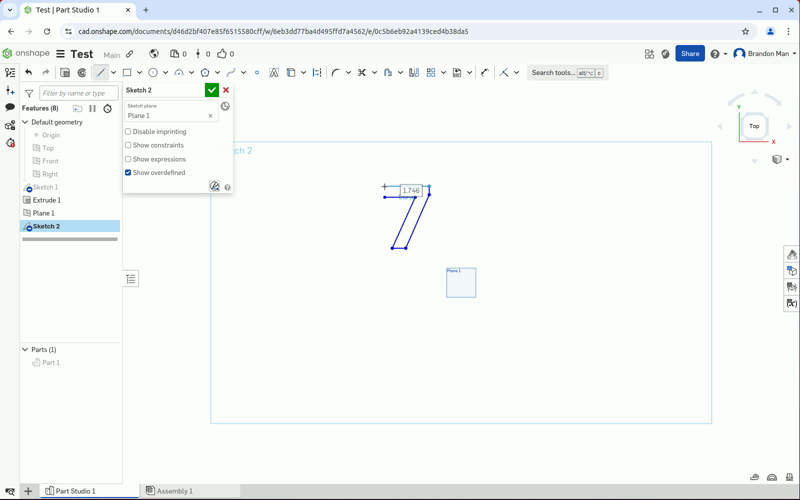
key_up(shift)
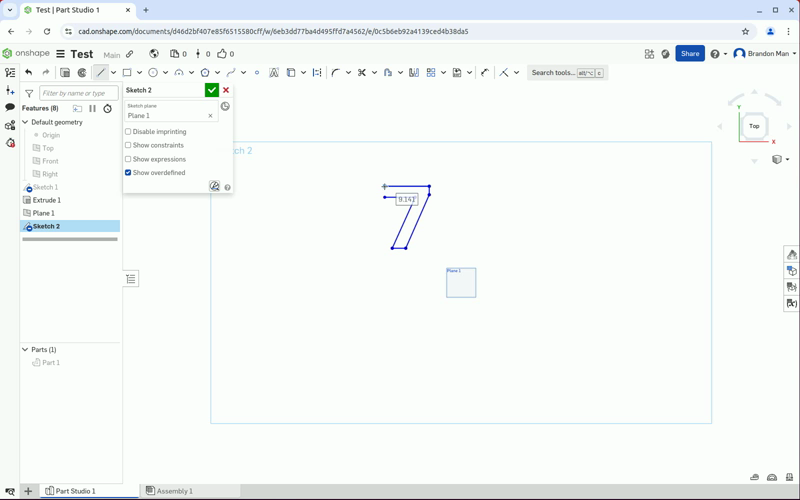
mouse_move(414, 186)
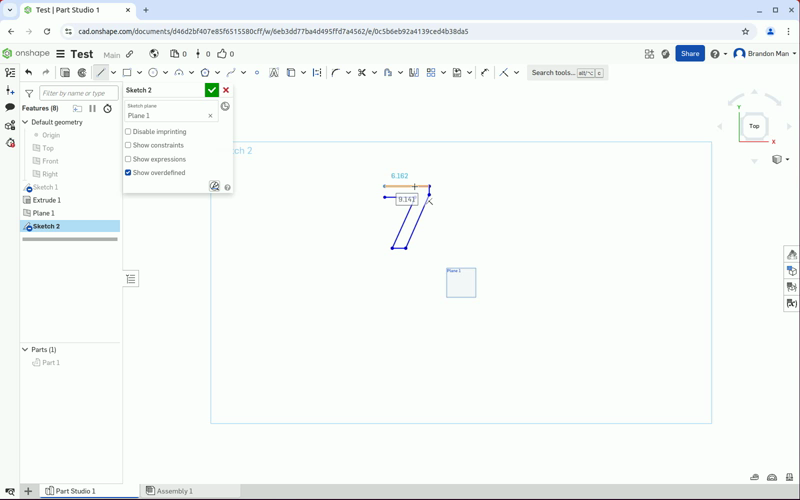
key_down(shift)
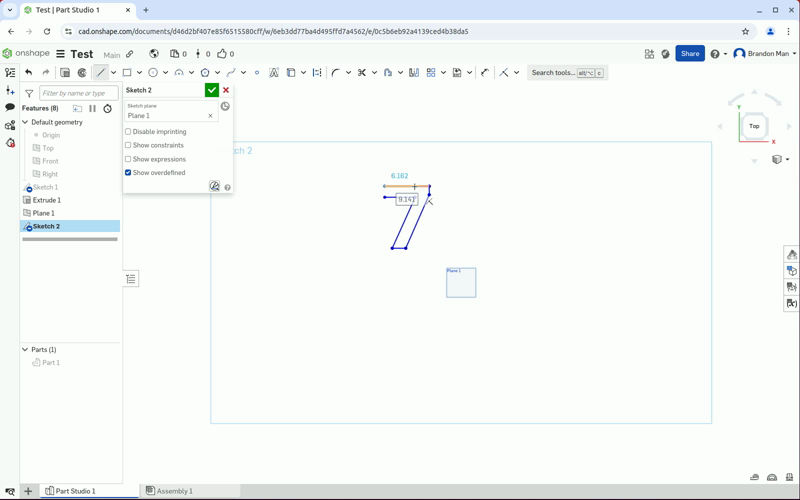
mouse_move(384, 197)
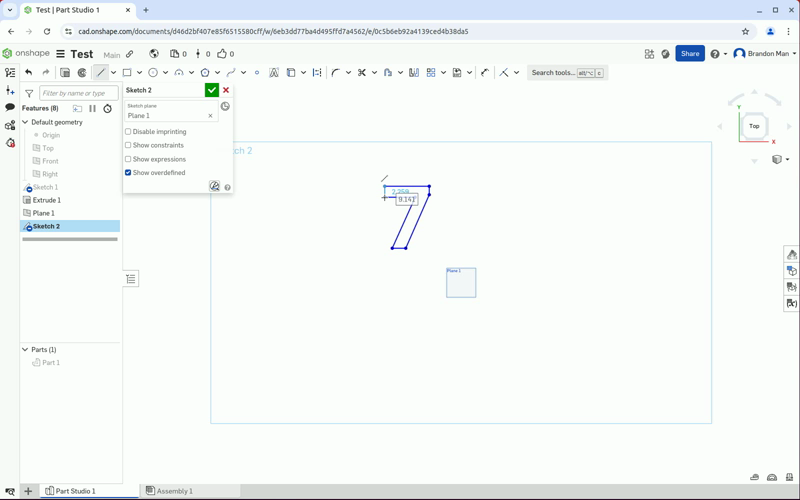
key_up(shift)
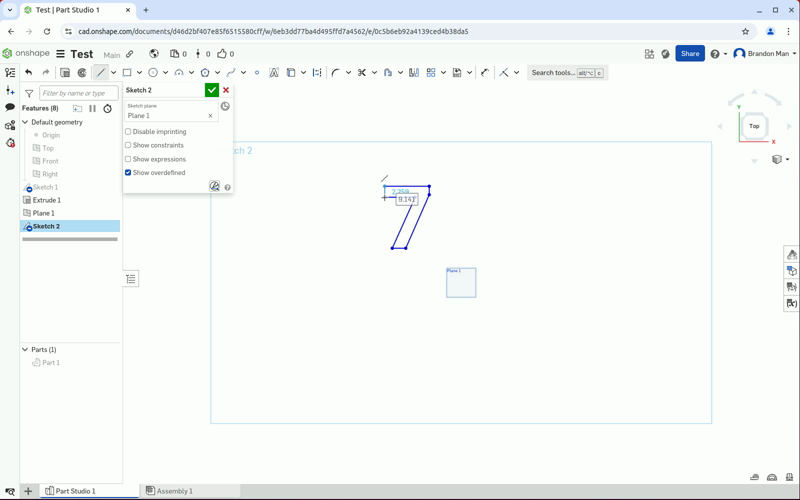
click(384, 197)
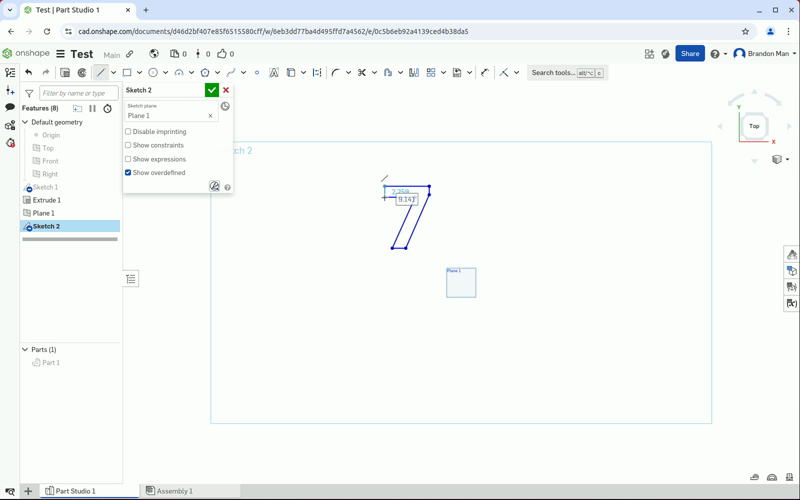
key(esc)
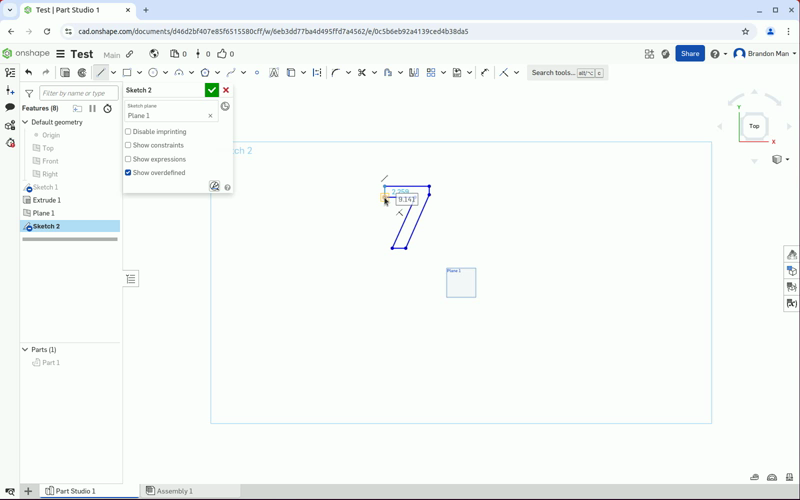
mouse_move(407, 189)
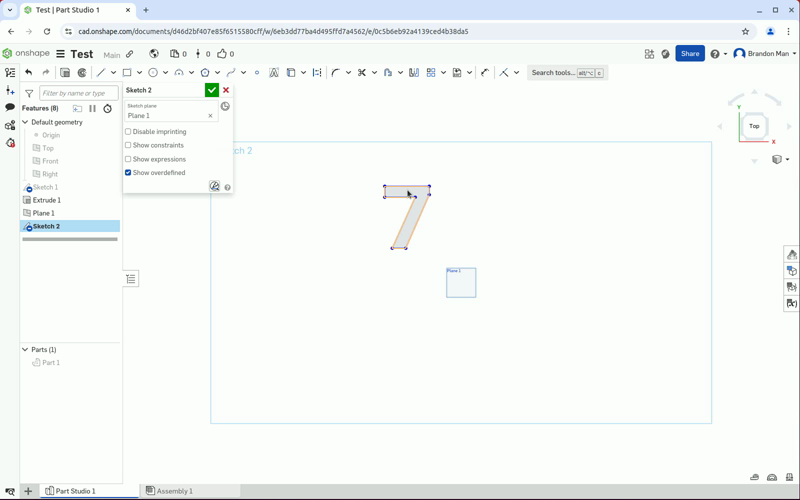
scroll(6)
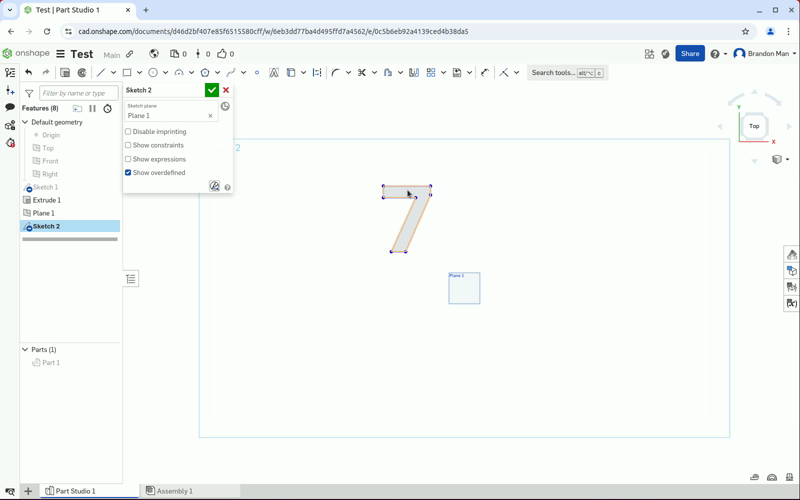
scroll(6)
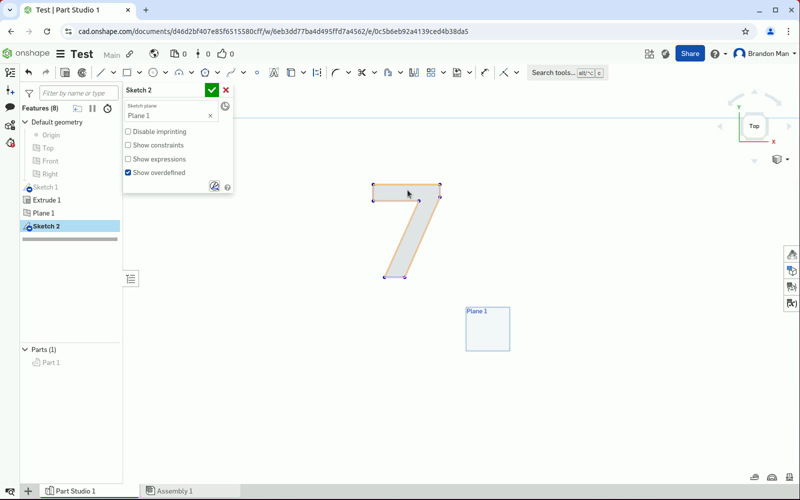
scroll(6)
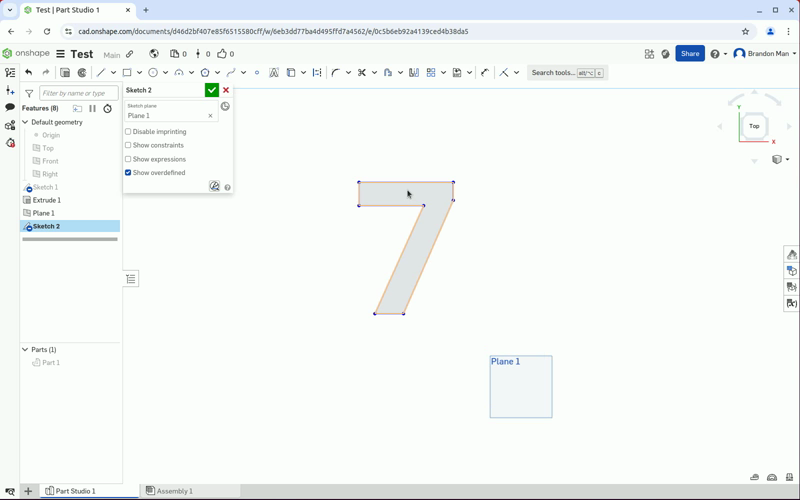
scroll(6)
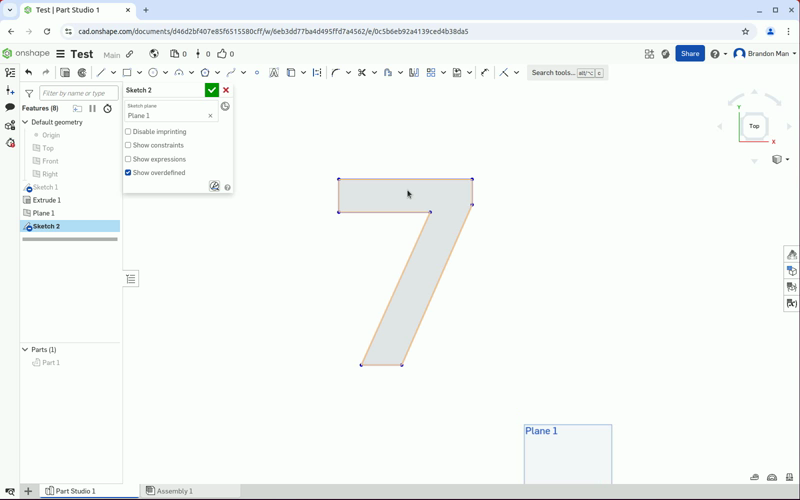
scroll(6)
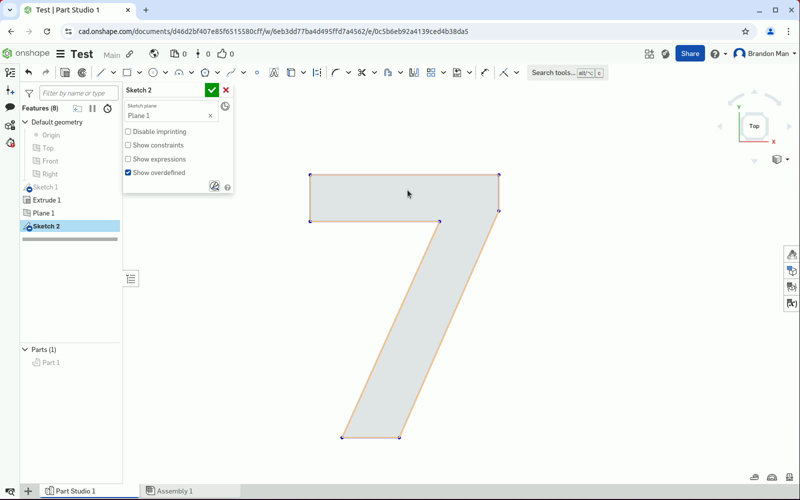
scroll(6)
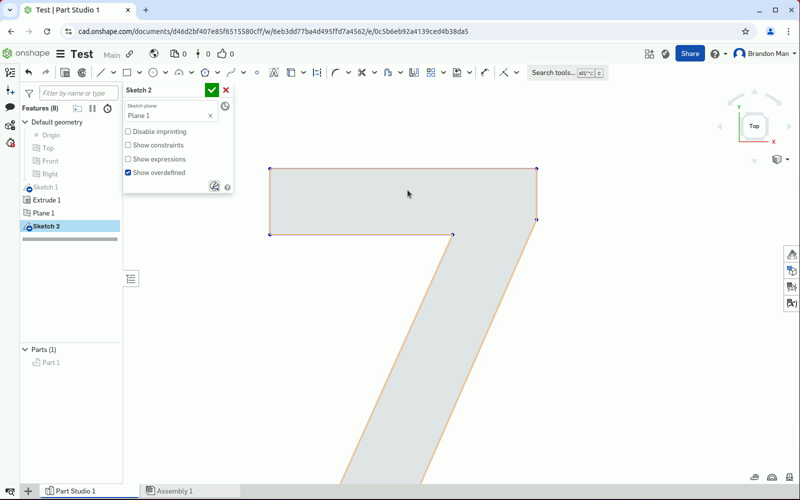
scroll(6)
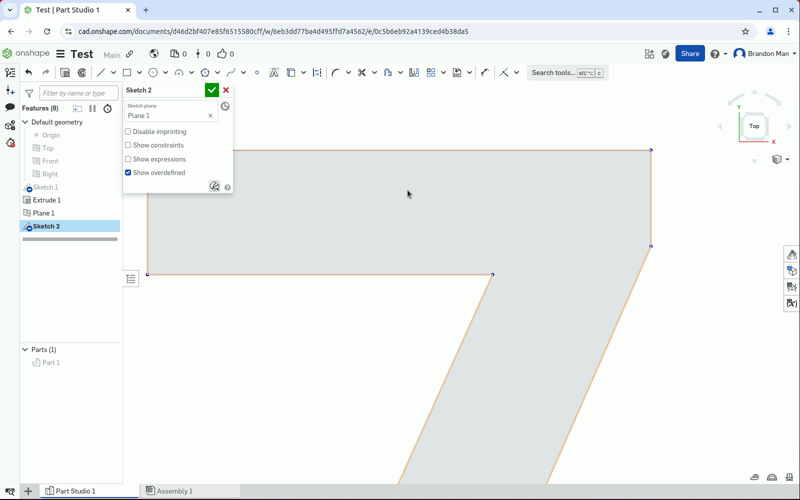
click(407, 189)
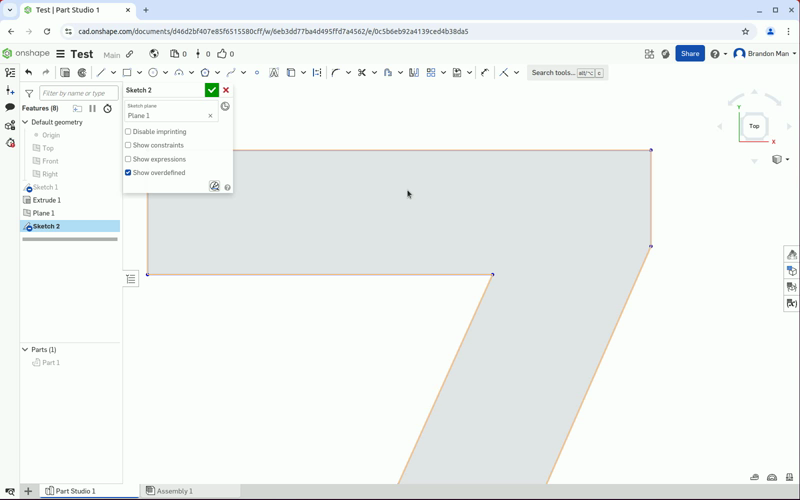
scroll(-6)
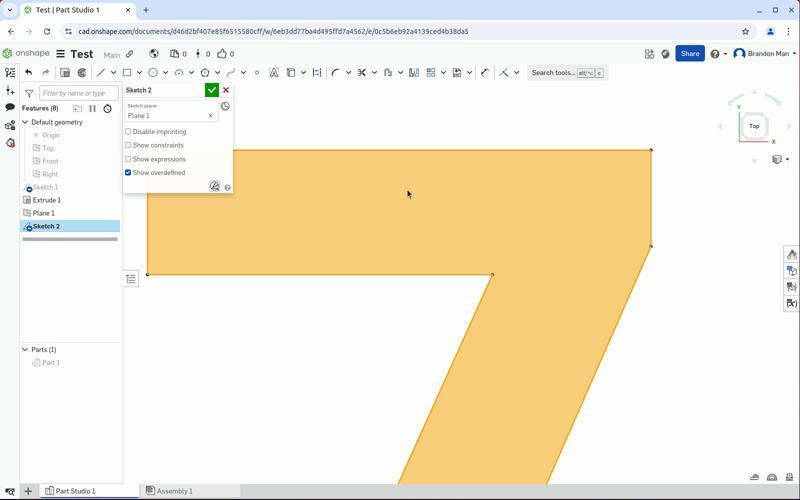
scroll(-6)
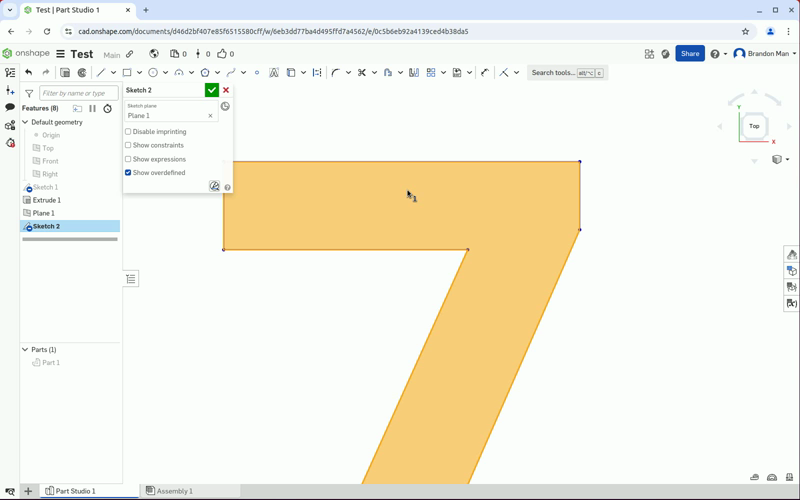
scroll(-6)
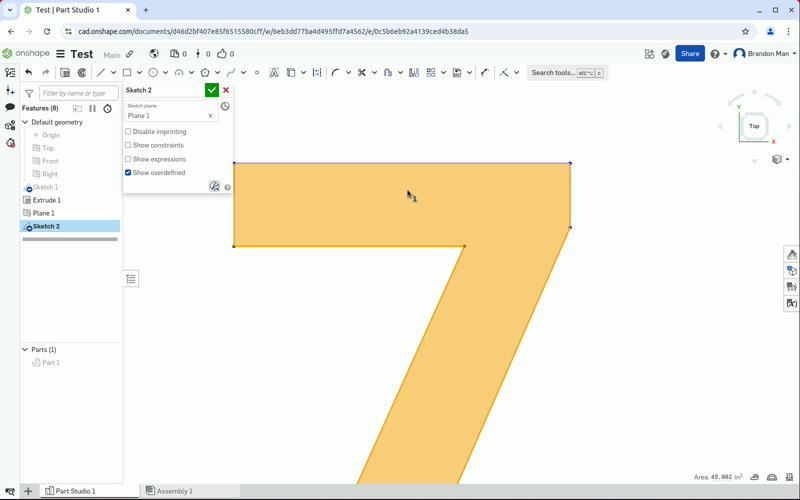
scroll(-6)
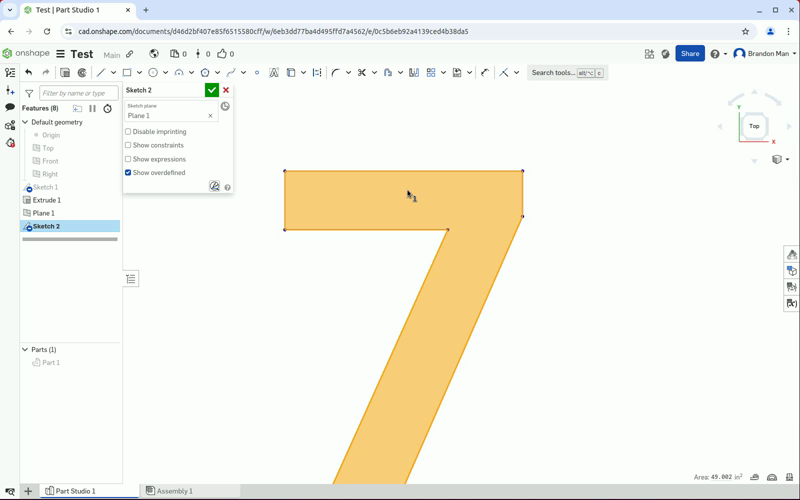
scroll(-6)
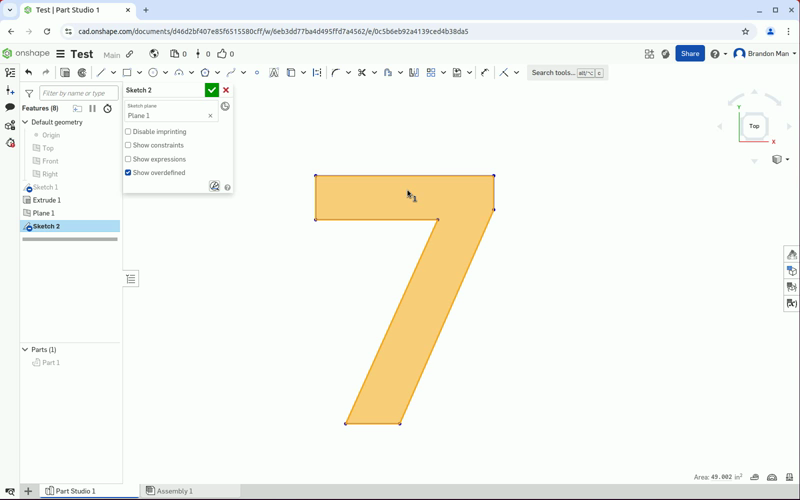
scroll(-6)
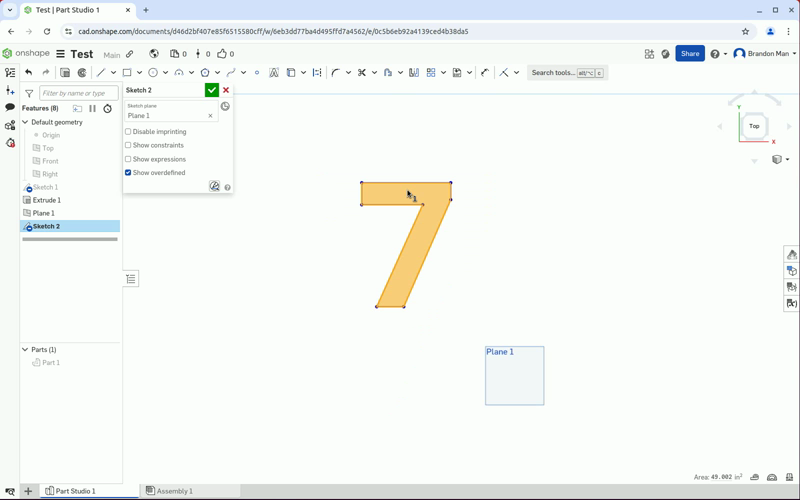
scroll(-6)
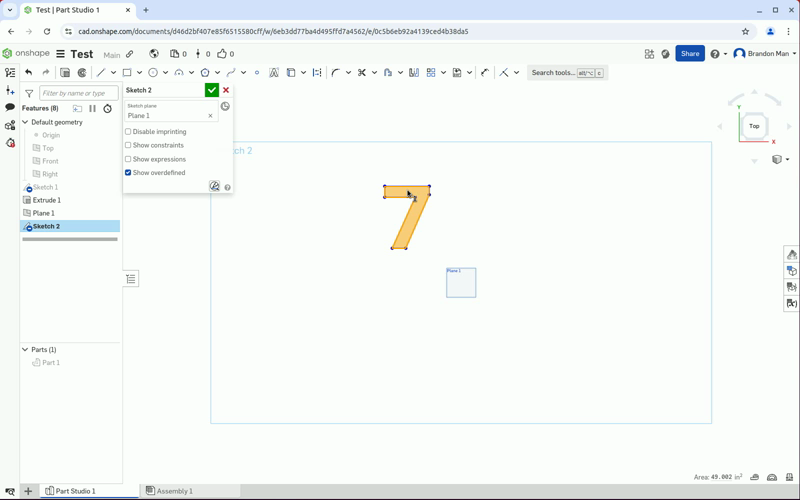
mouse_move(73, 352)
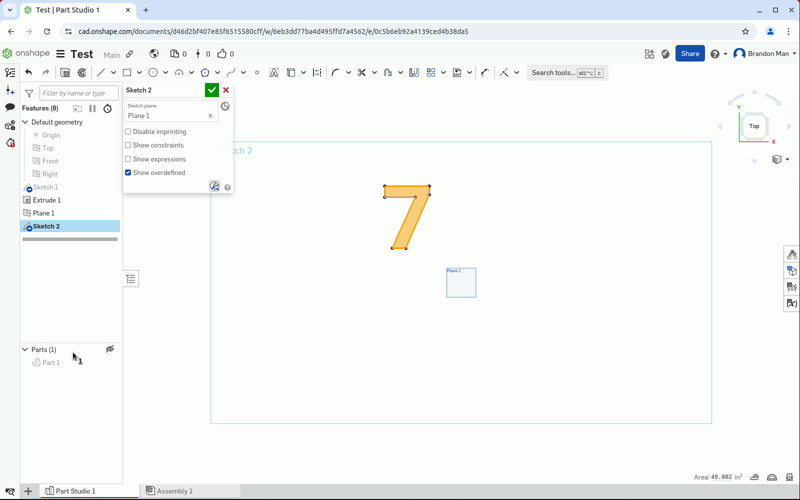
key(shift+y)
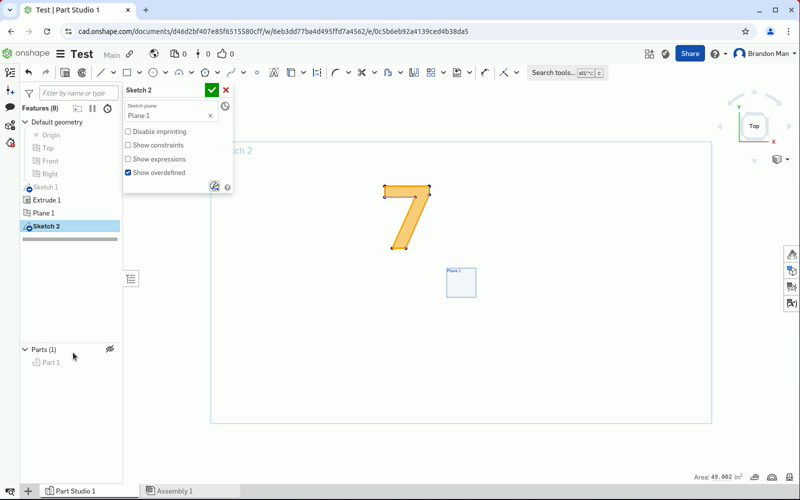
key(shift+e)
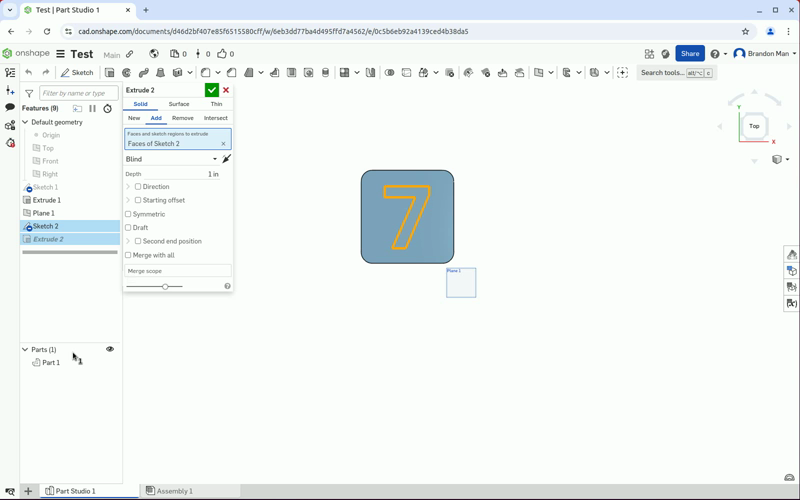
mouse_move(143, 106)
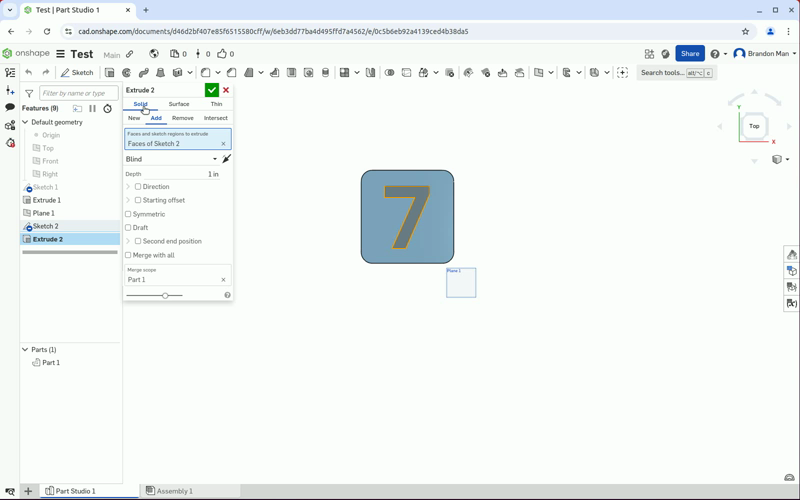
click(143, 106)
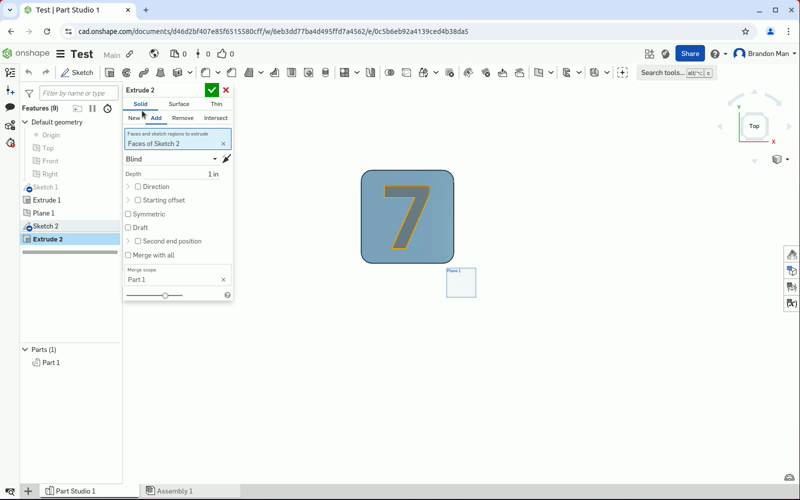
mouse_move(137, 120)
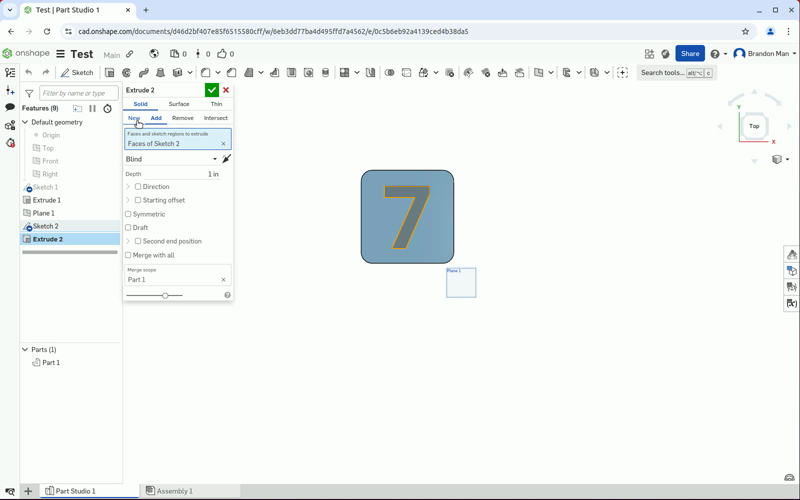
click(137, 120)
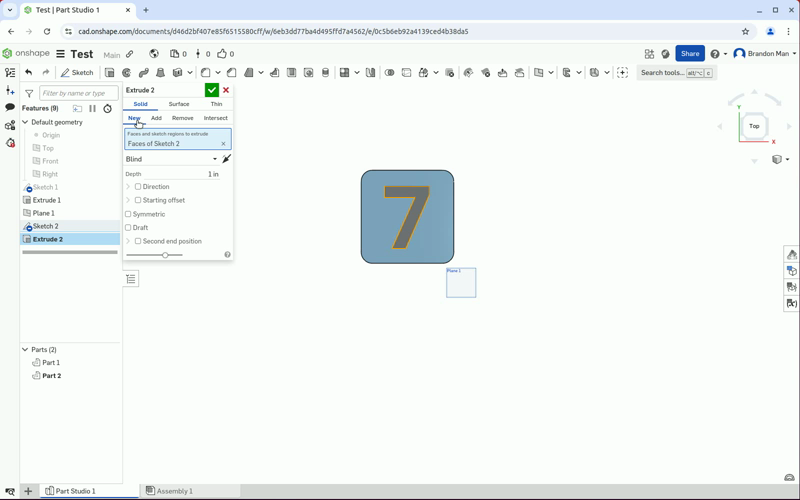
key(tab, 4)
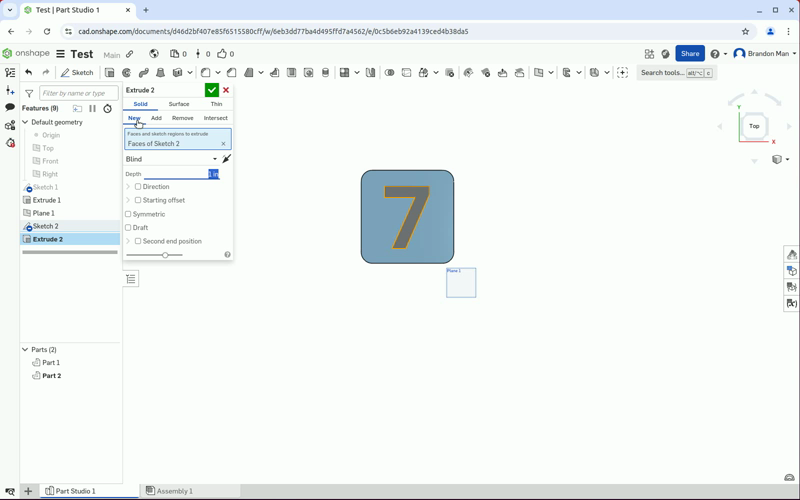
text(2.407)
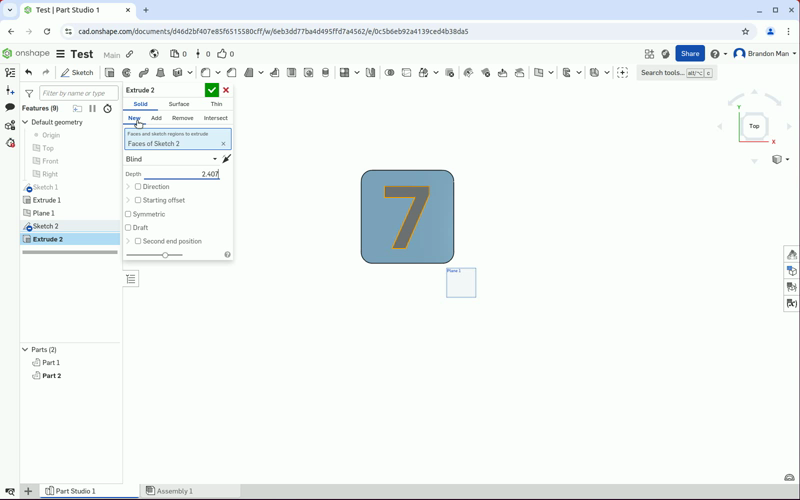
key(enter)
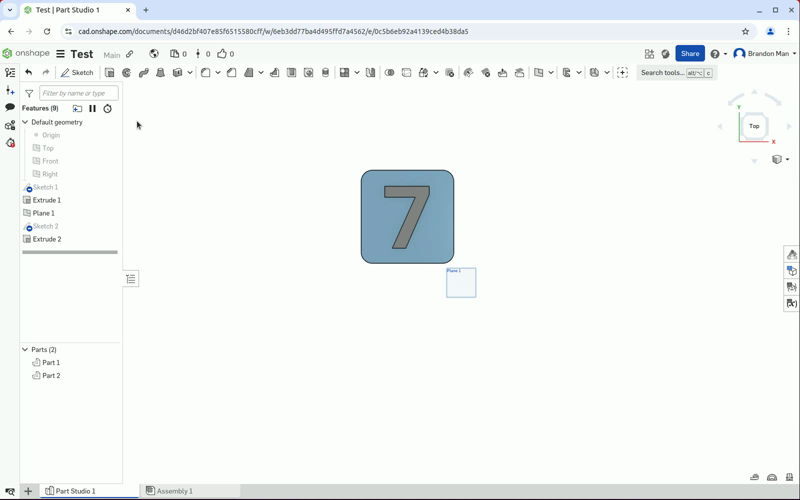
key(shift+h)
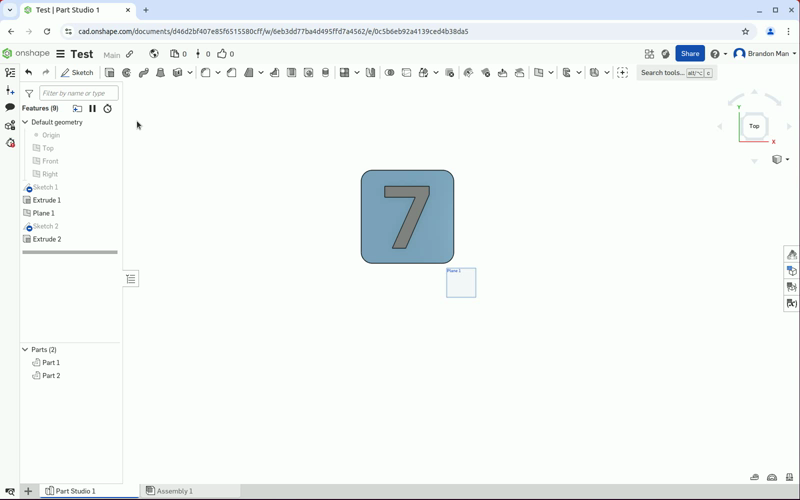
key(shift+h)
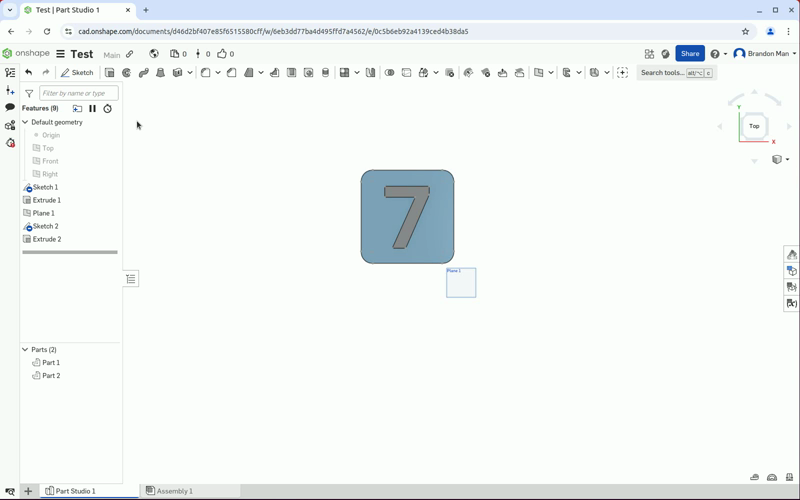
key(shift+7)
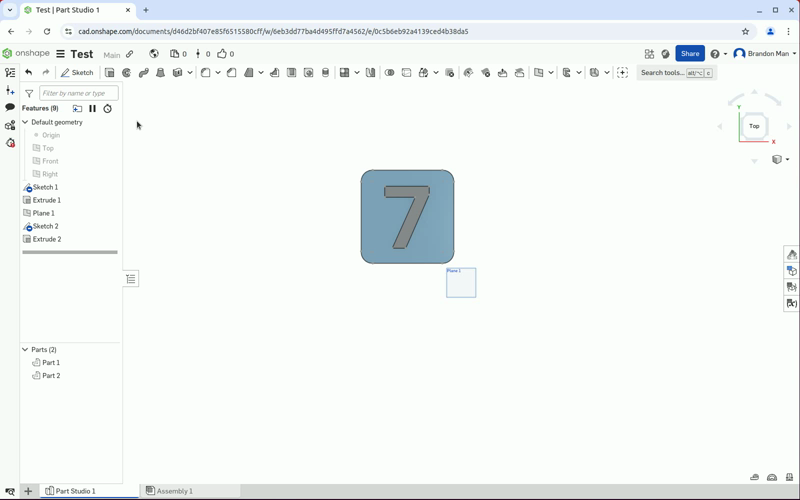
key(up, 3)
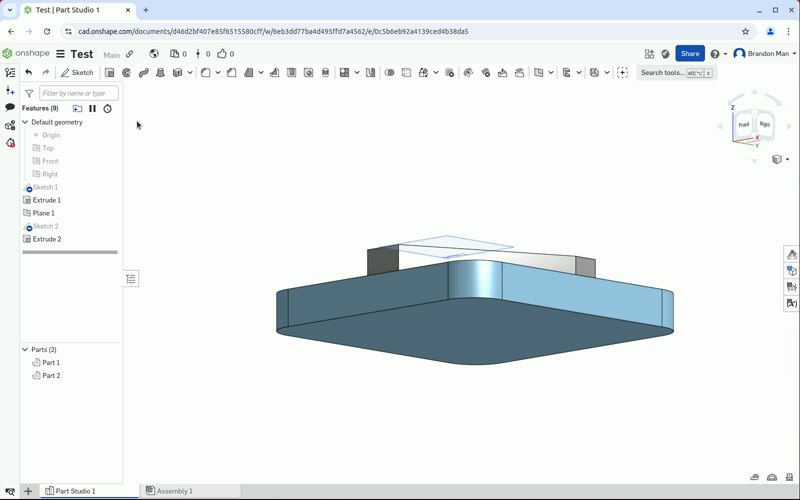
key(left, 3)
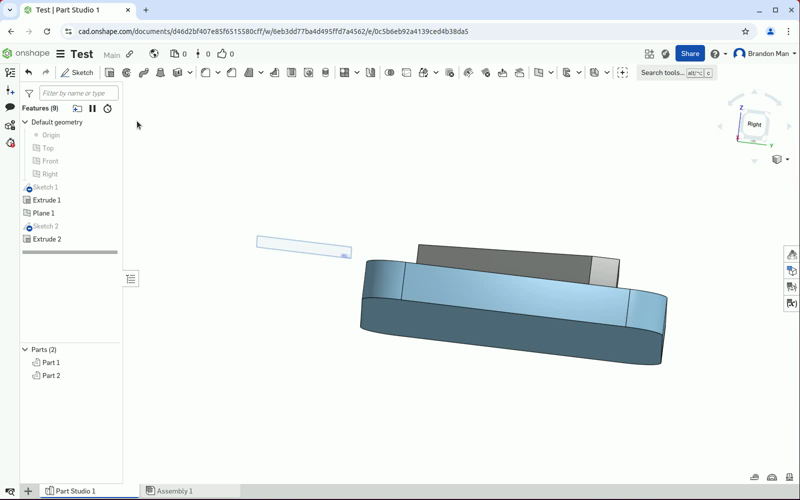
key(right, 3)
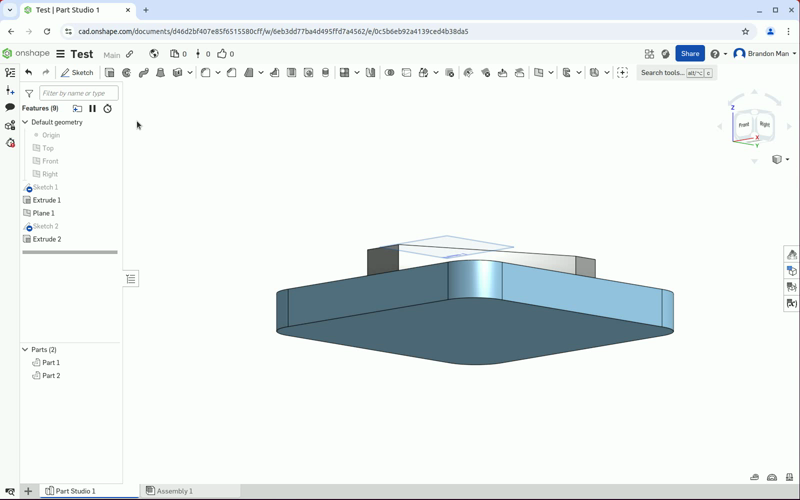
key(down, 3)
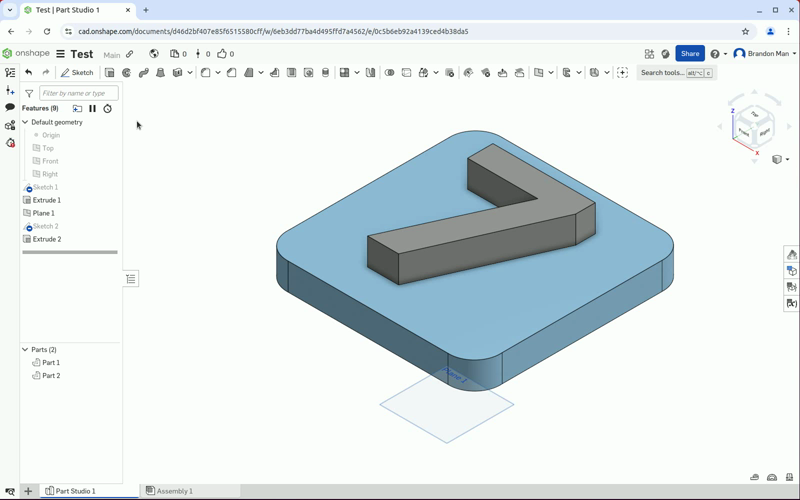
mouse_move(73, 189)
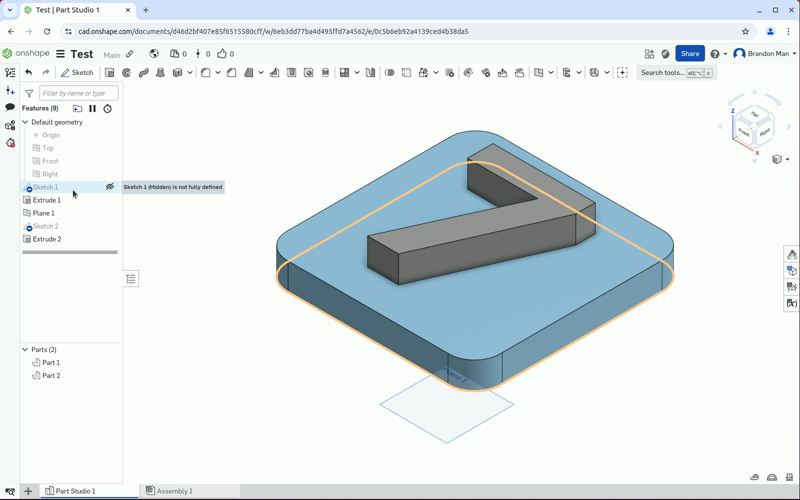
click(73, 189)